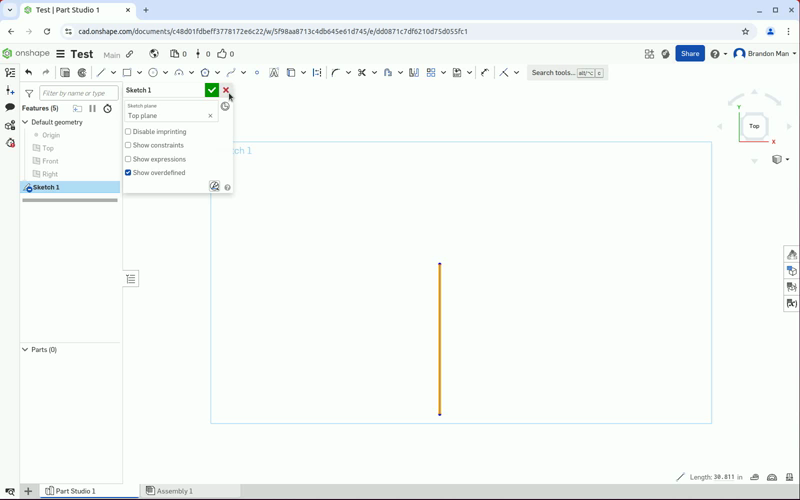
key(shift+h)
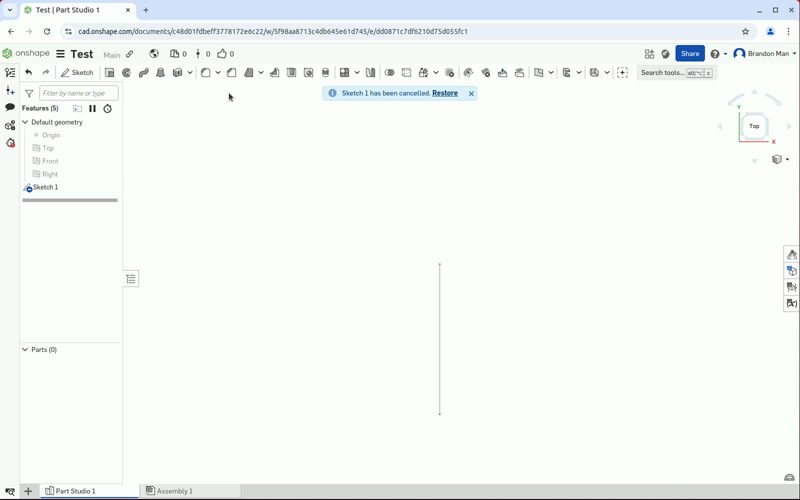
key(shift+s)
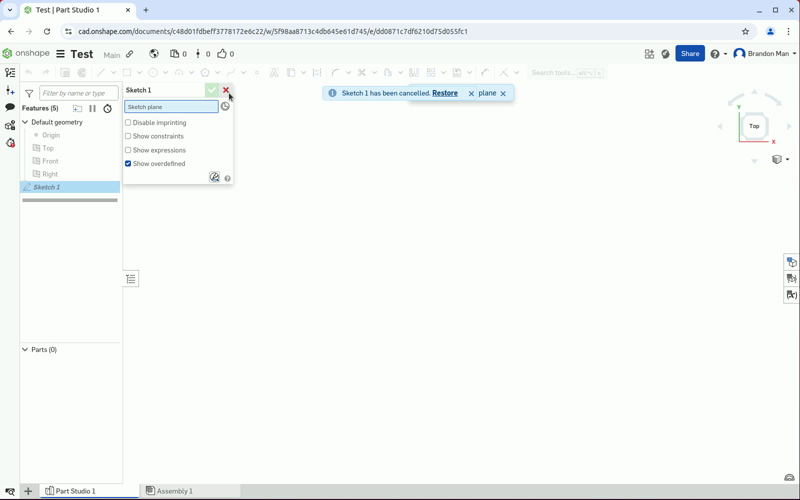
mouse_move(73, 150)
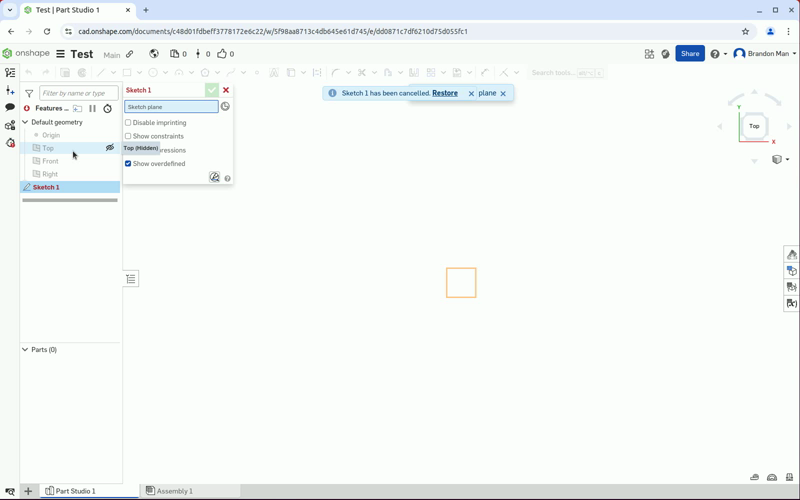
click(73, 150)
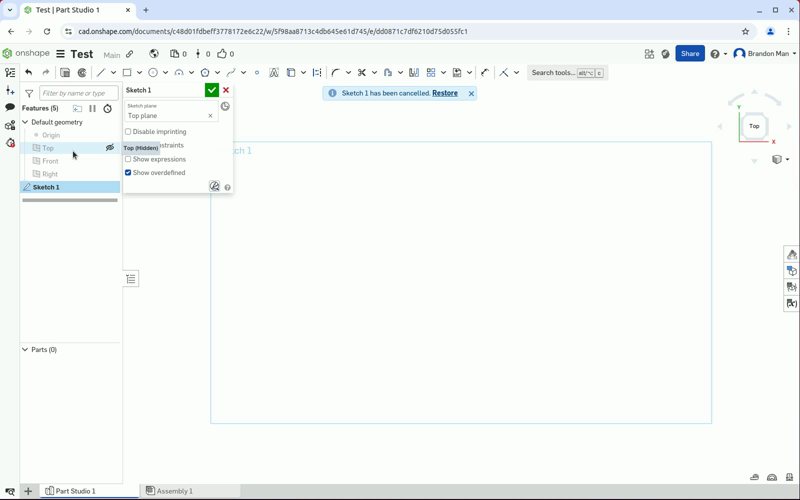
mouse_move(73, 352)
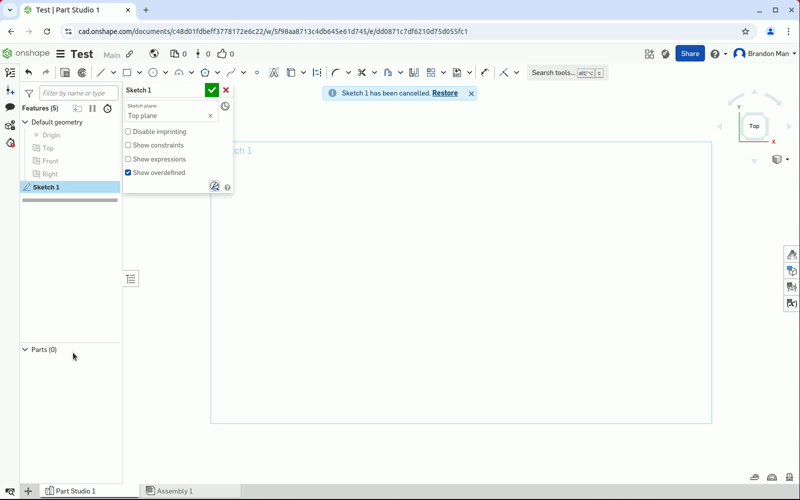
key(y)
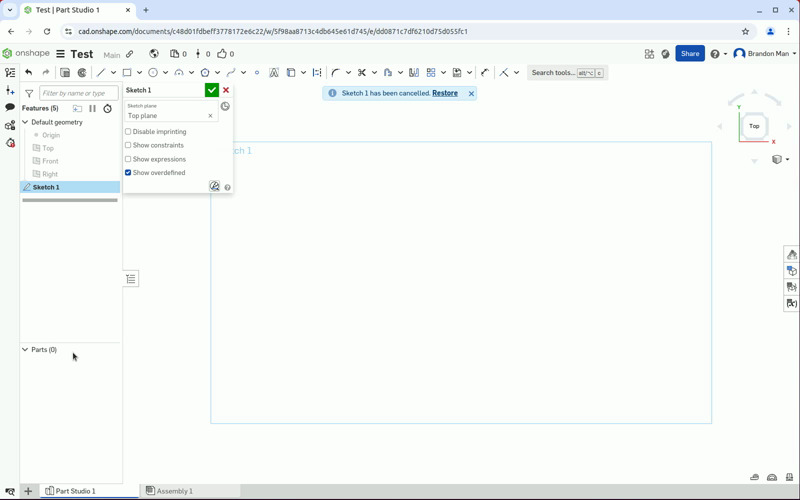
key(l)
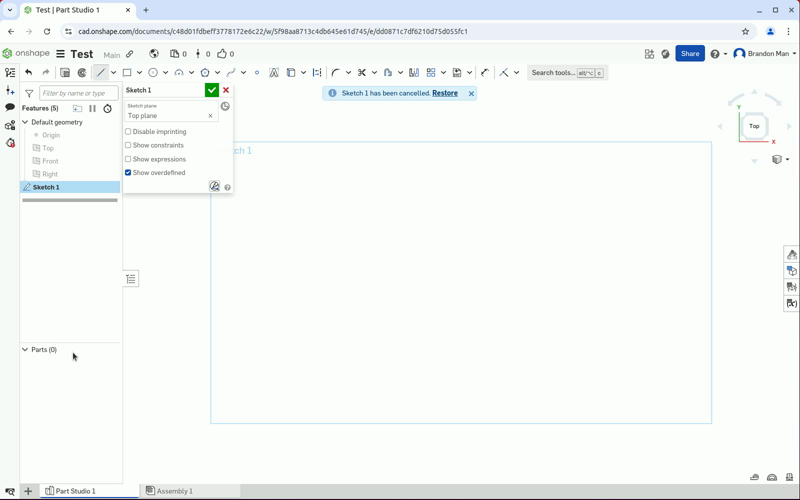
key_down(shift)
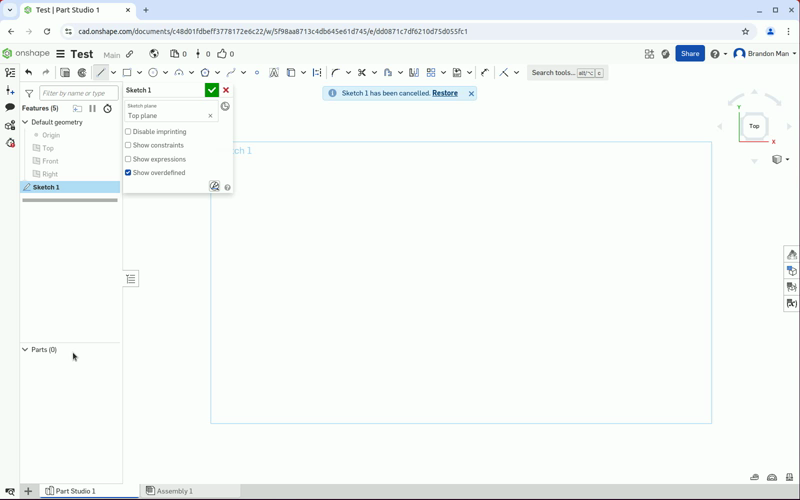
mouse_move(377, 395)
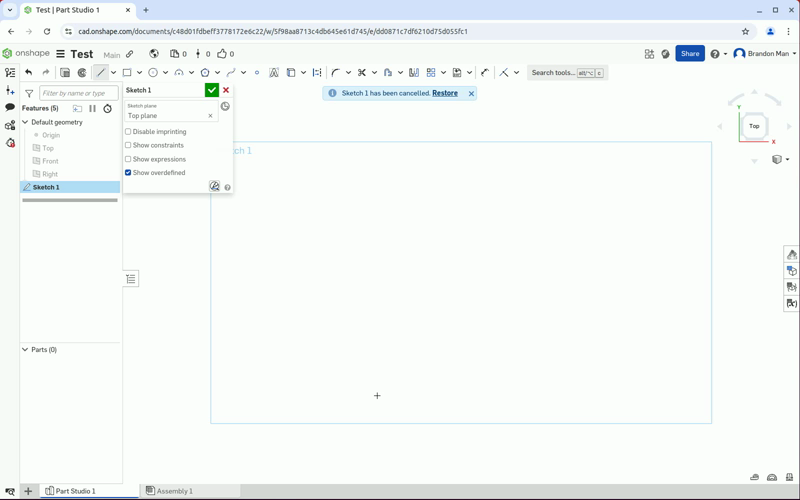
click(377, 395)
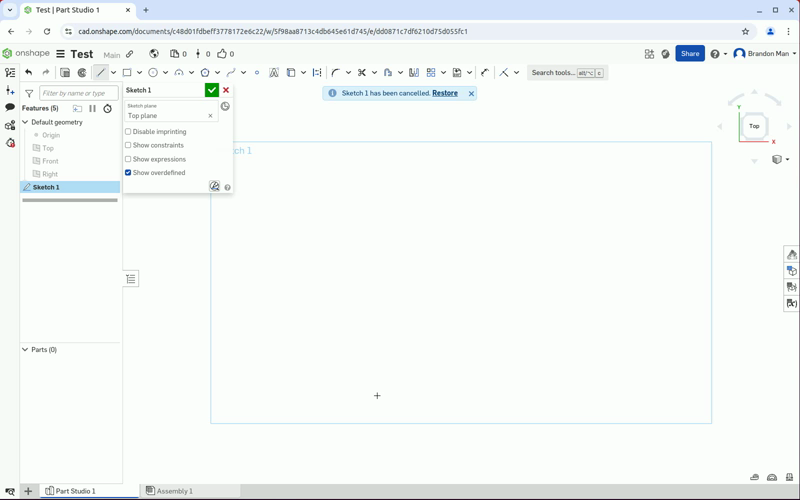
key_up(shift)
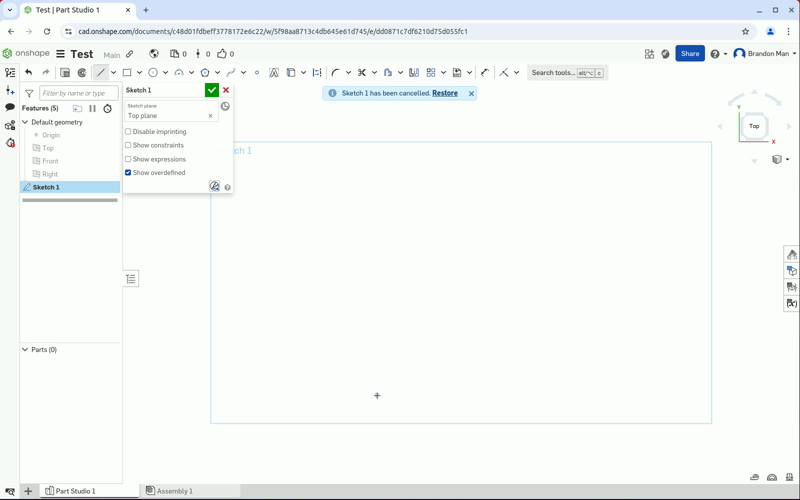
key_down(shift)
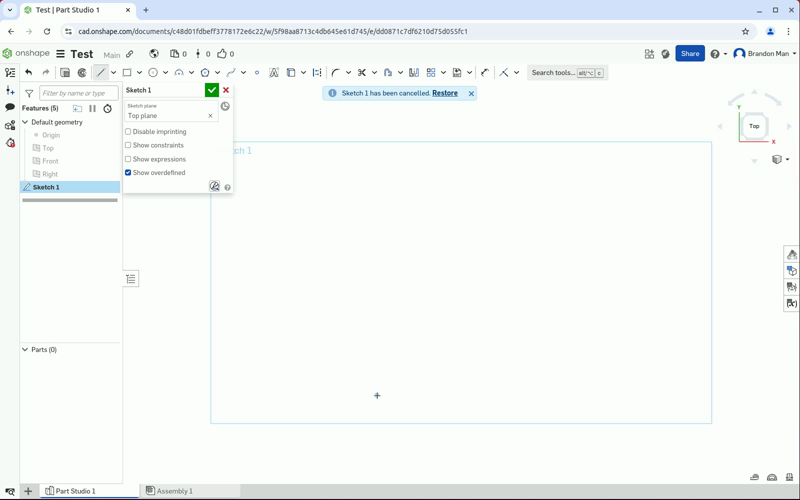
mouse_move(543, 395)
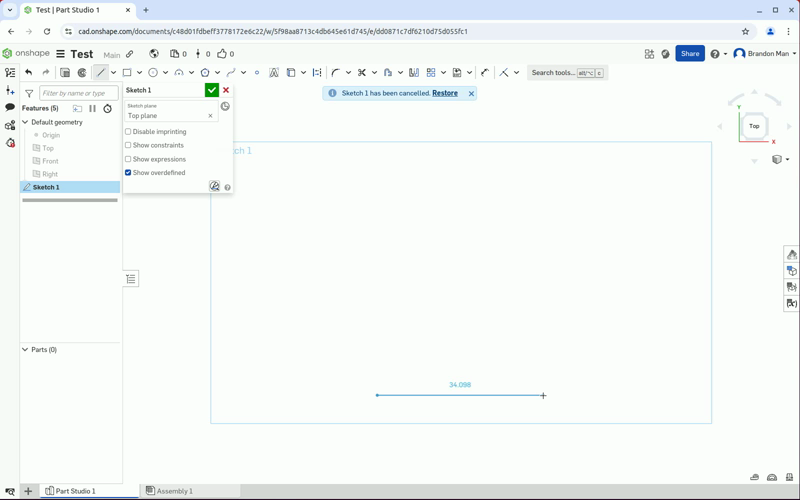
click(543, 395)
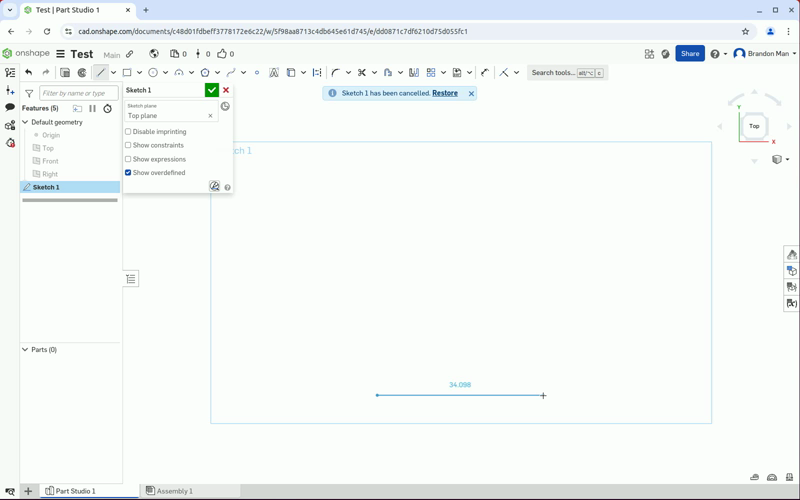
key_up(shift)
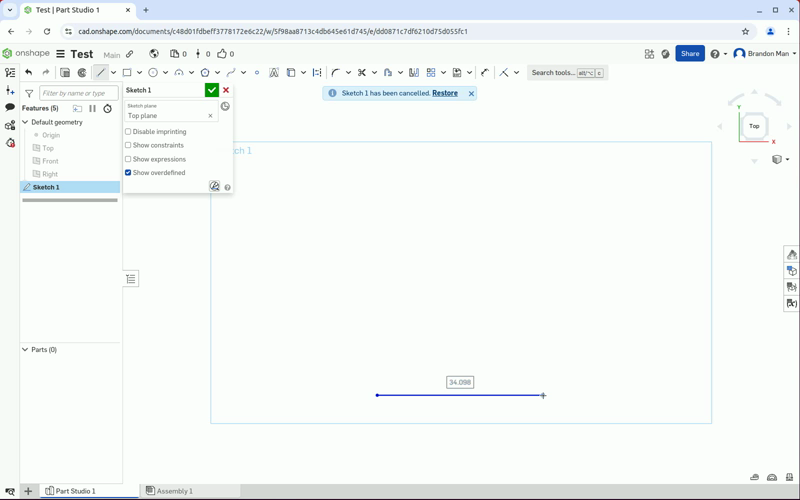
key_down(shift)
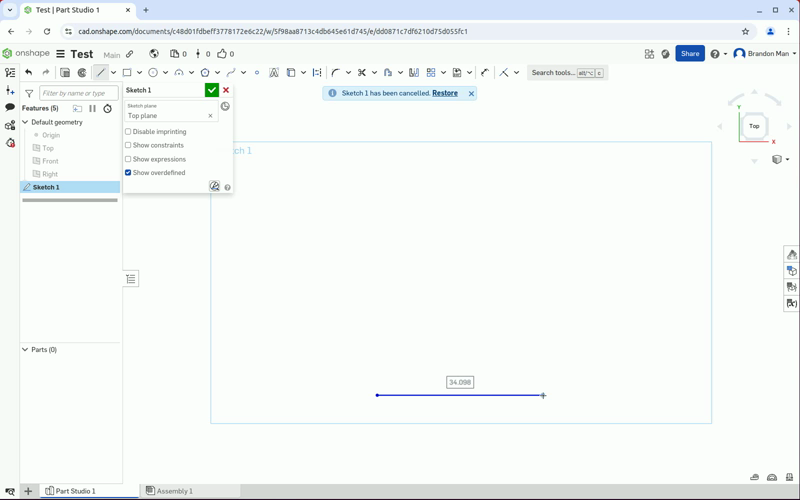
mouse_move(543, 303)
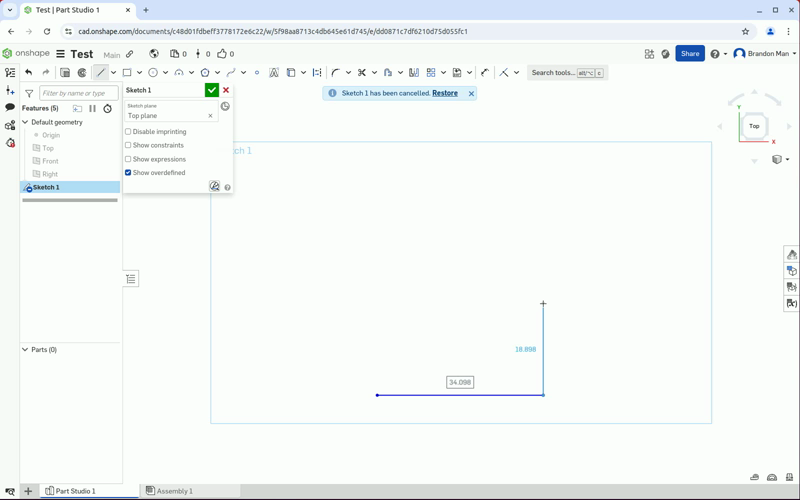
click(543, 303)
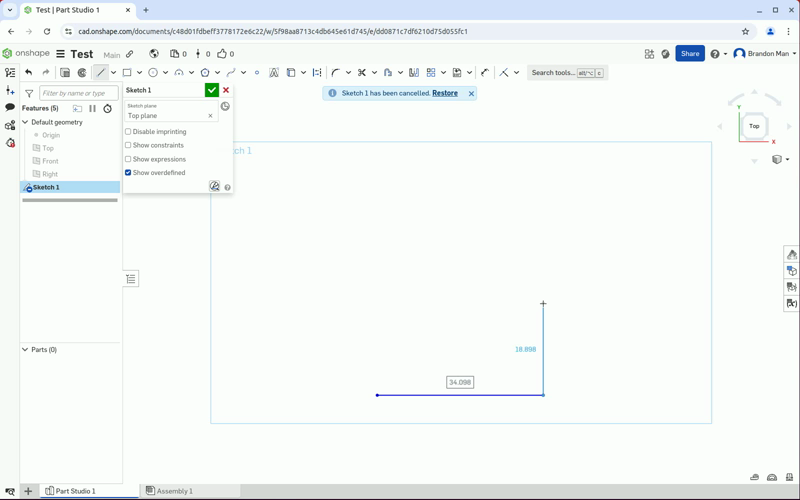
key_up(shift)
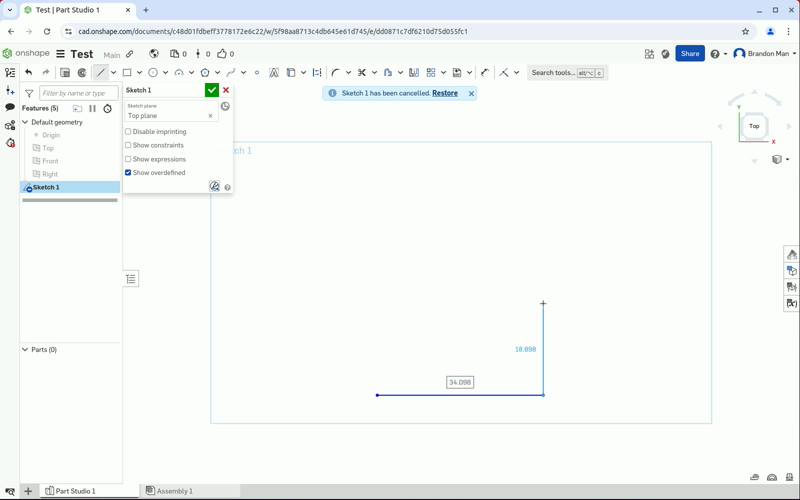
key_down(shift)
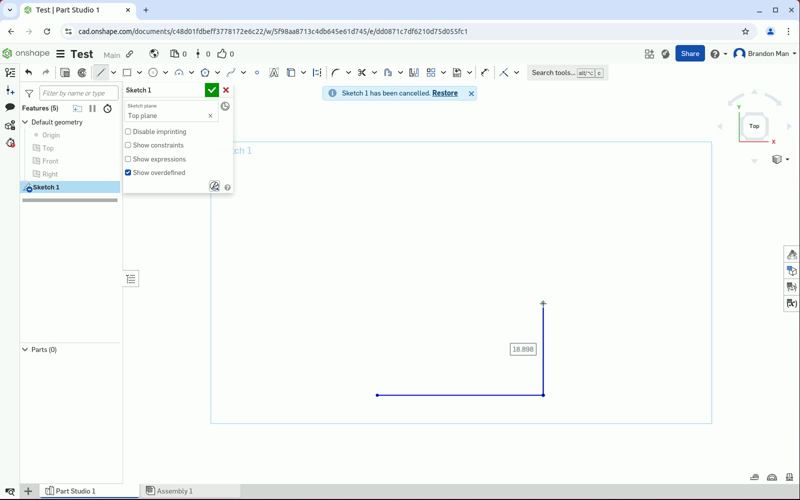
mouse_move(573, 303)
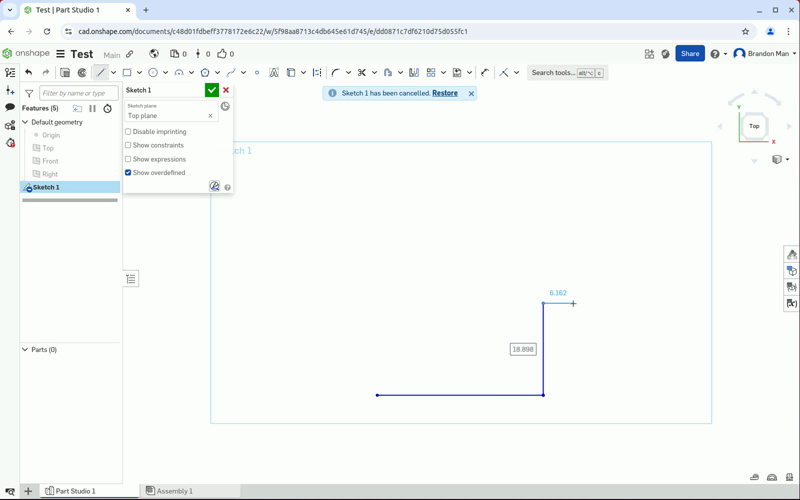
mouse_move(501, 303)
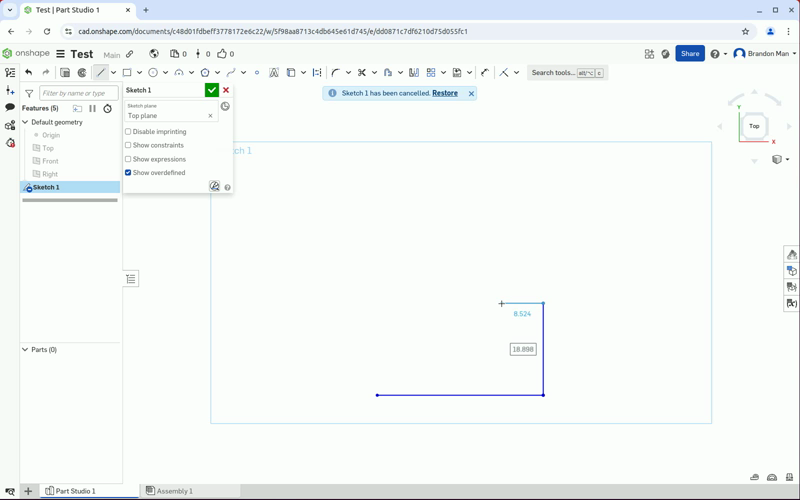
click(501, 303)
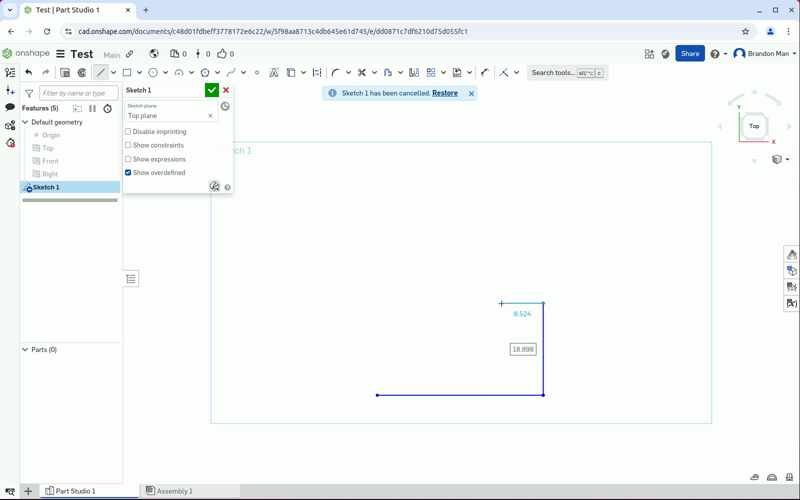
key_up(shift)
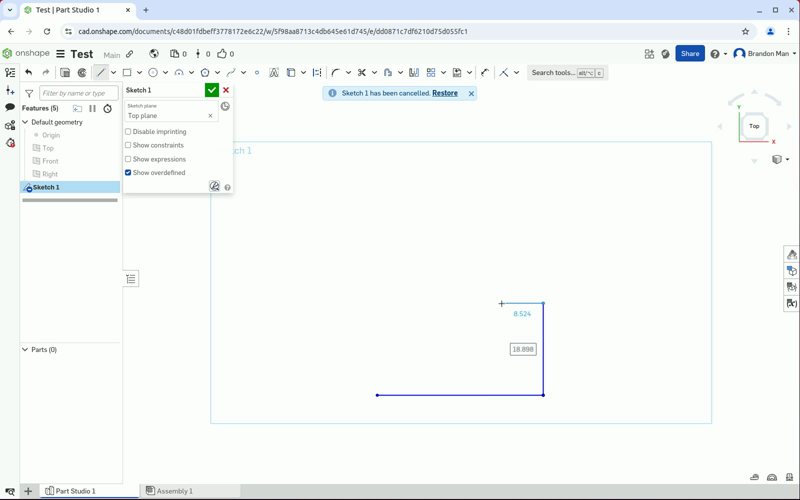
key(esc)
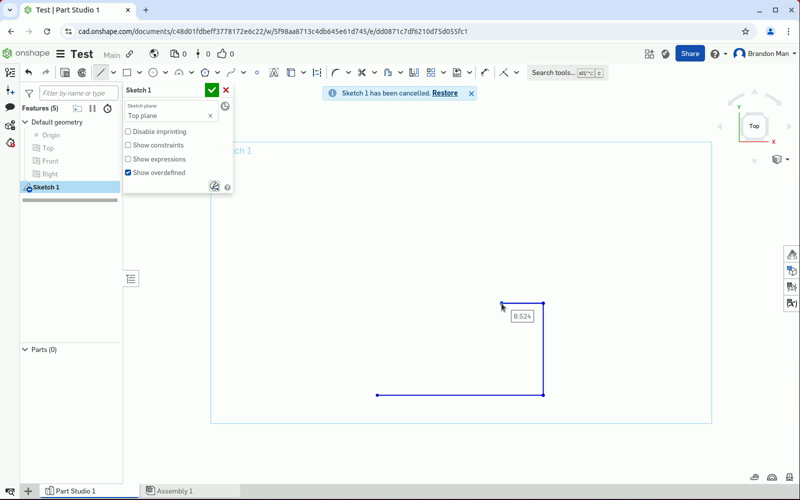
key(a)
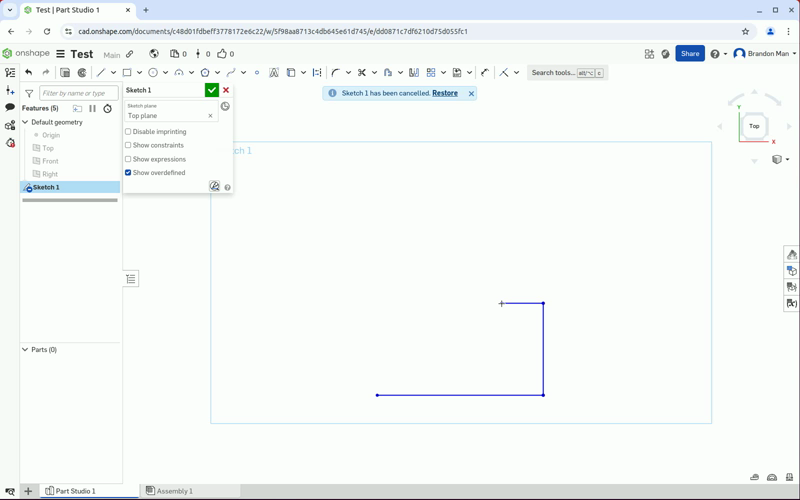
mouse_move(501, 303)
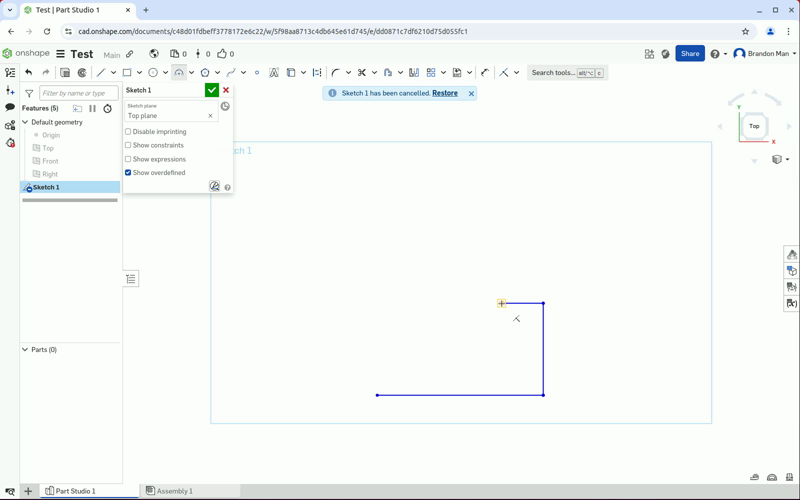
click(501, 303)
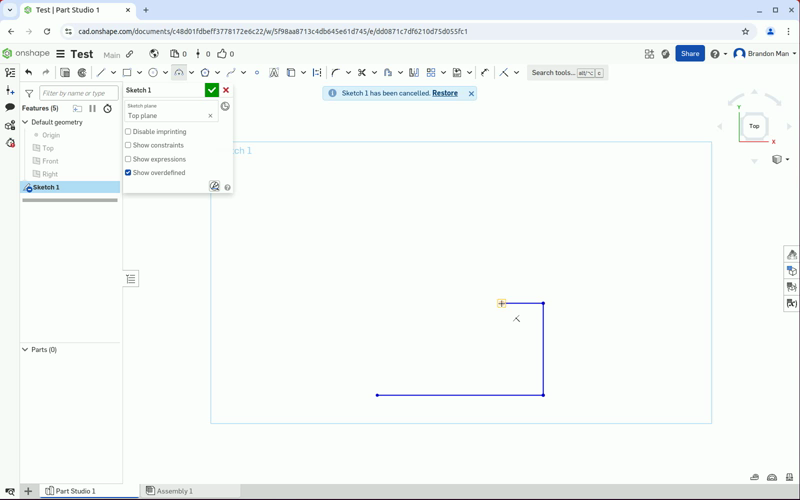
key_down(shift)
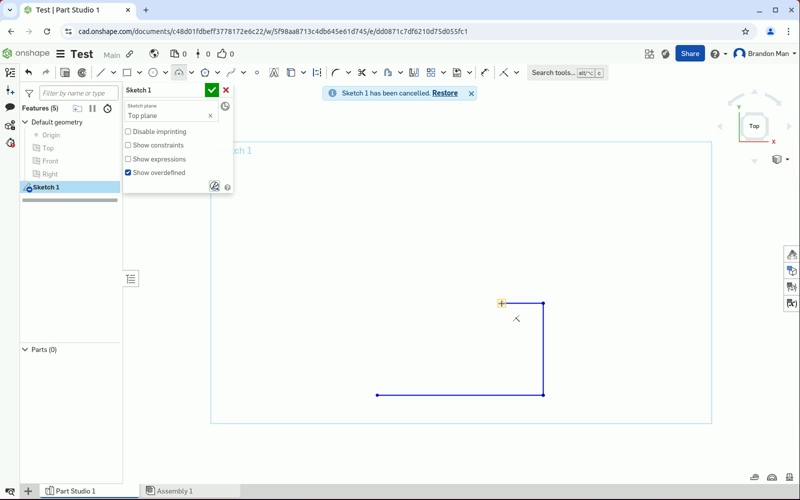
mouse_move(419, 303)
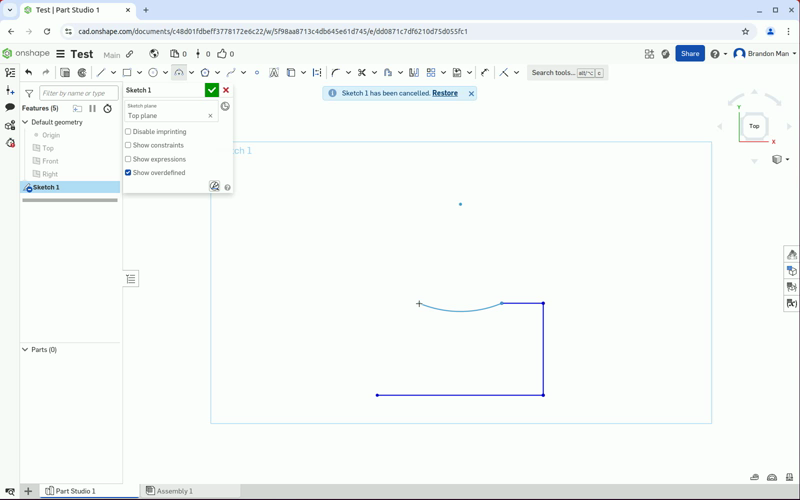
click(419, 303)
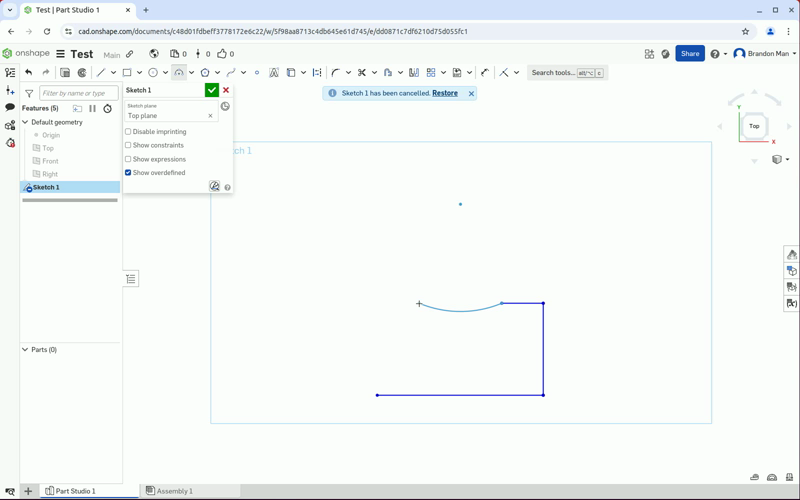
mouse_move(460, 343)
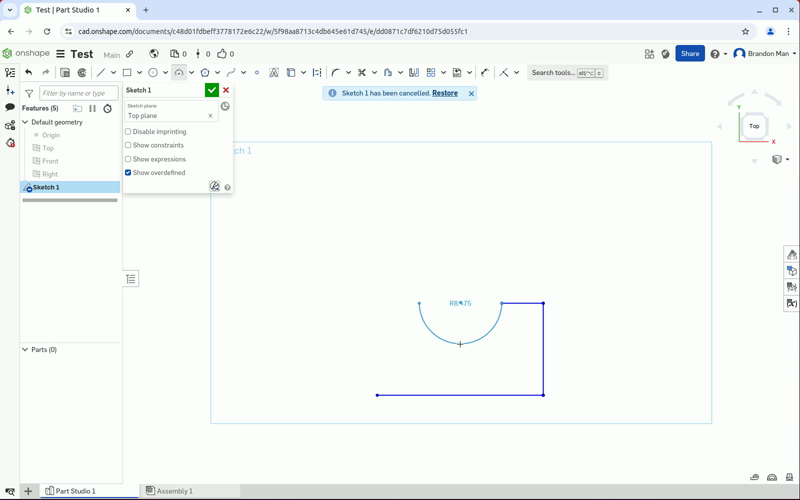
click(460, 343)
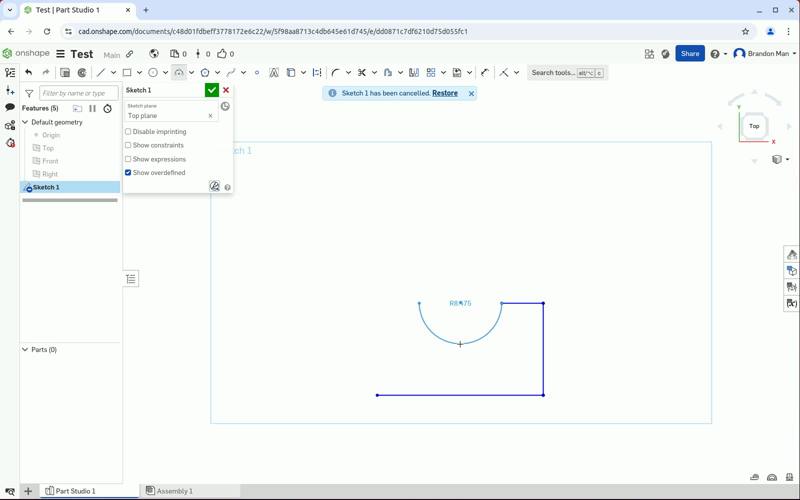
key_up(shift)
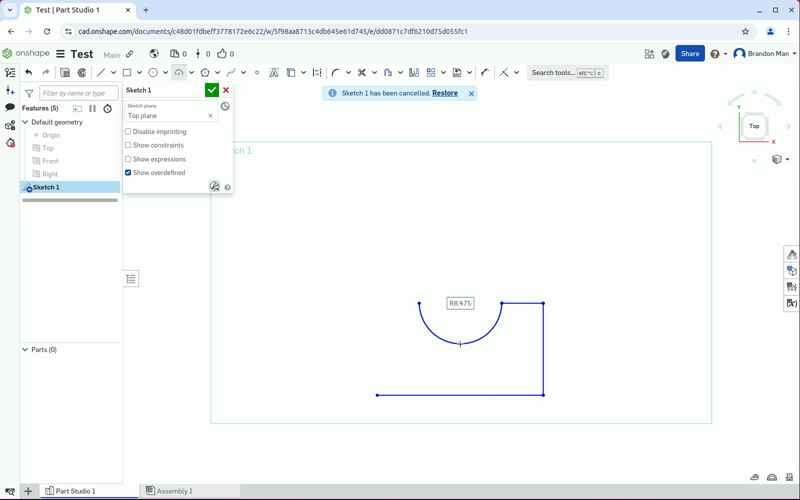
key(esc)
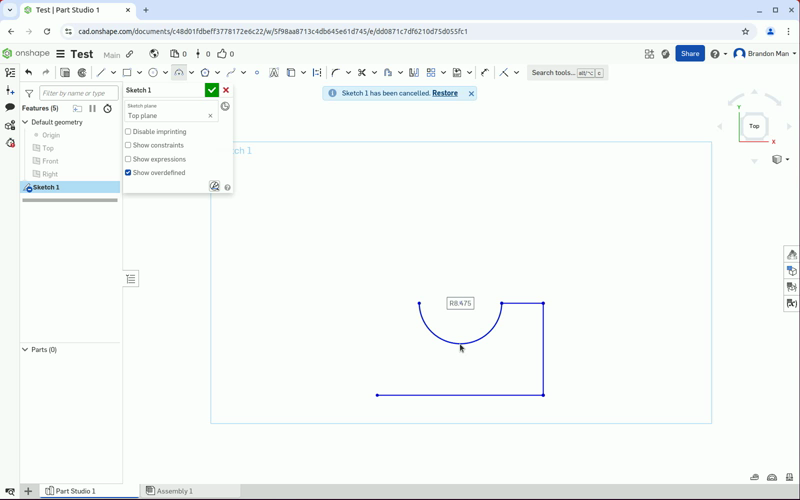
key(l)
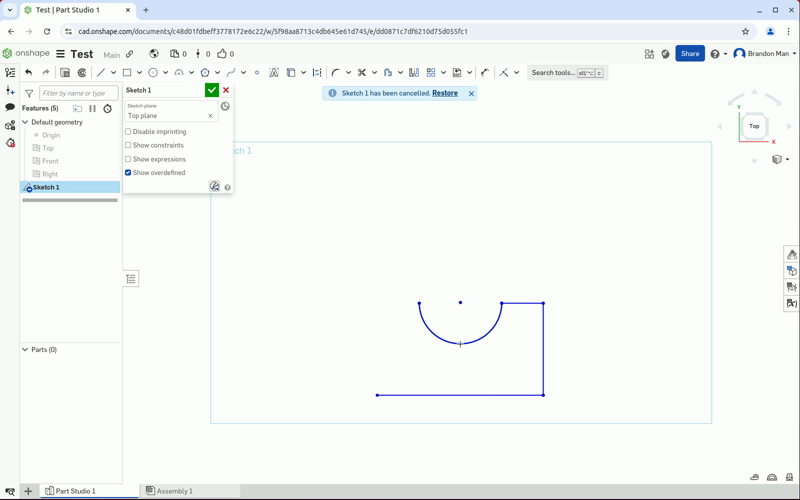
mouse_move(419, 303)
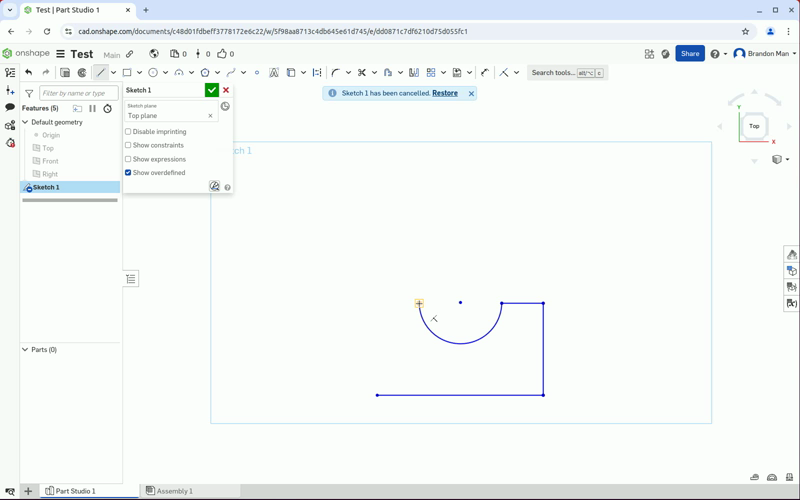
click(419, 303)
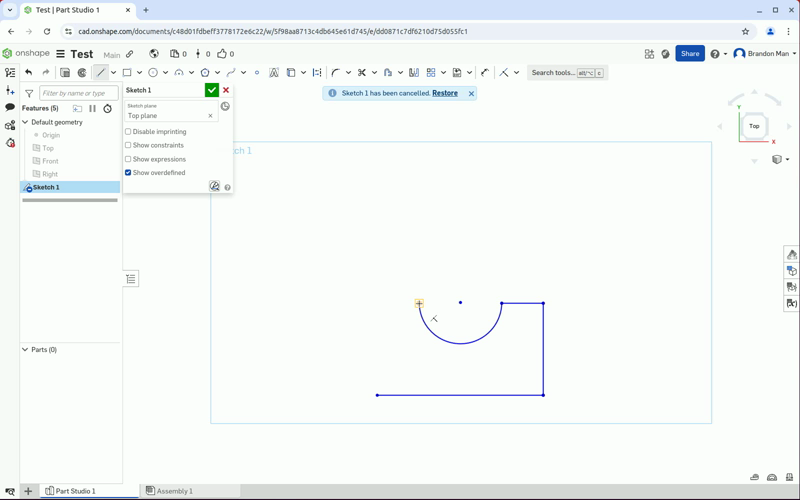
key_down(shift)
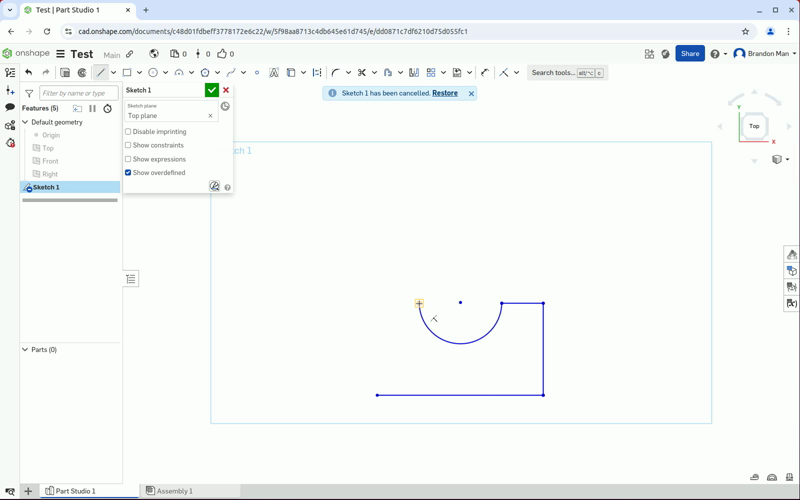
mouse_move(449, 303)
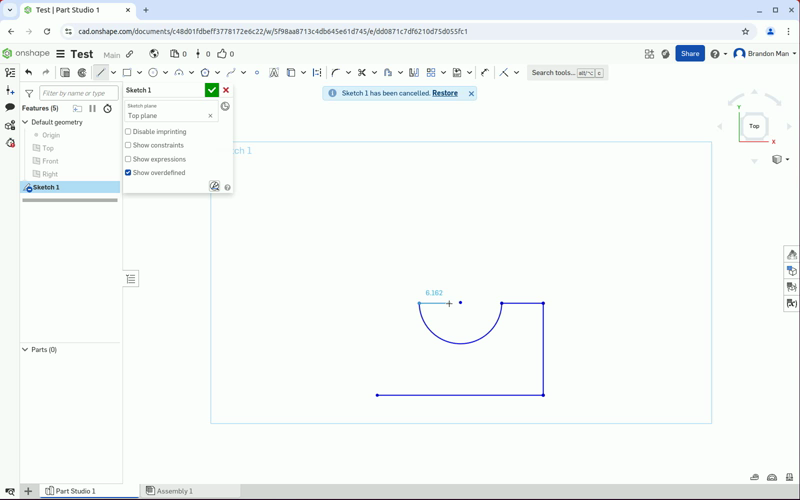
mouse_move(377, 303)
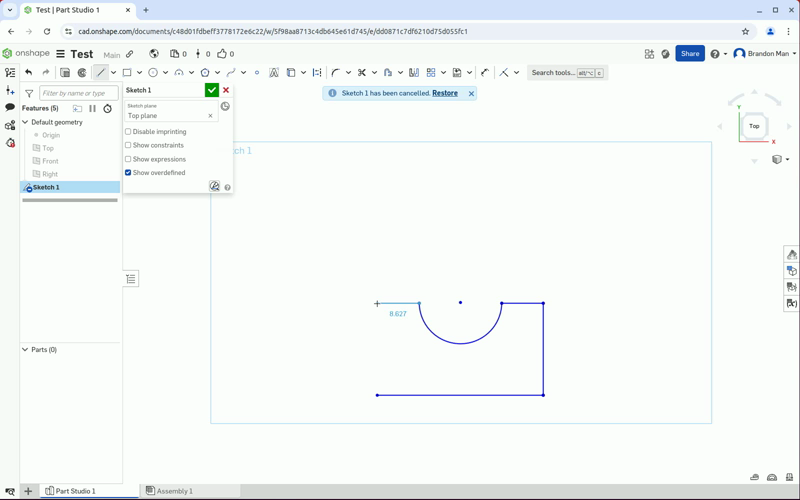
click(377, 303)
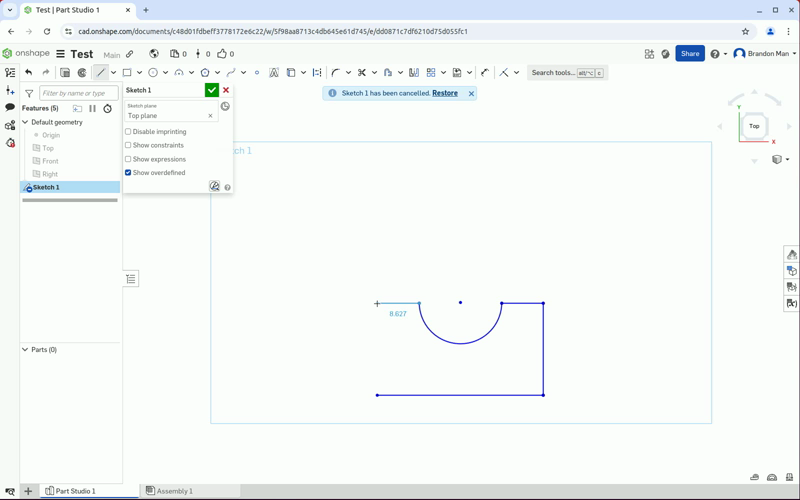
key_up(shift)
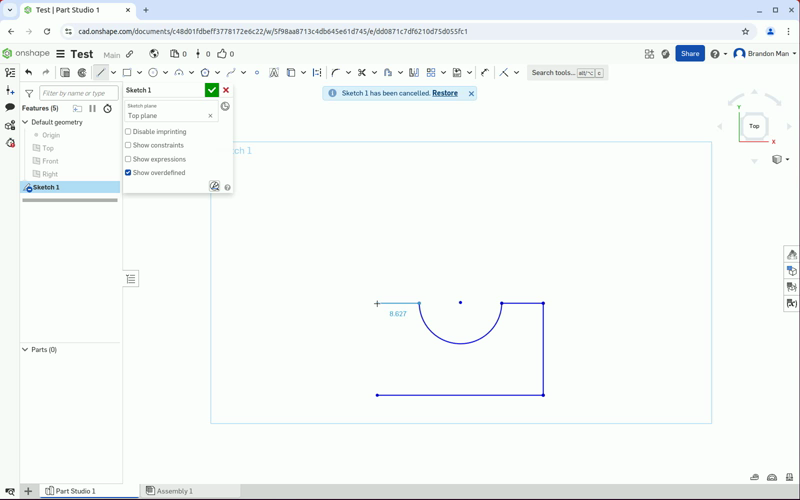
key_down(shift)
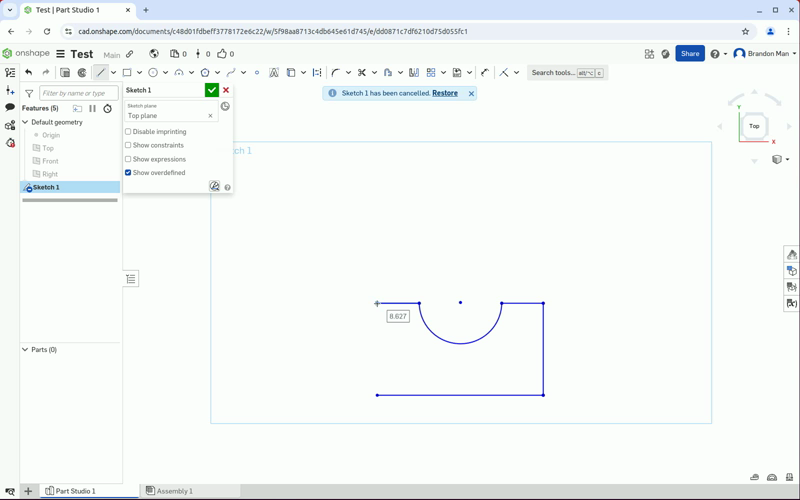
mouse_move(377, 395)
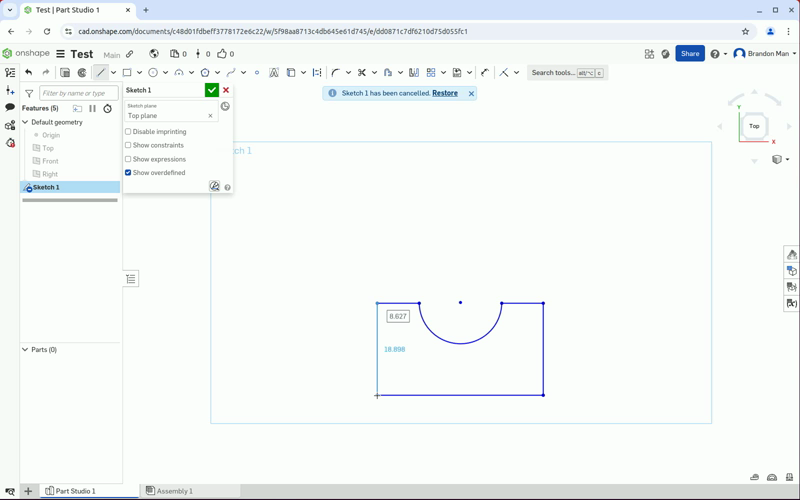
key_up(shift)
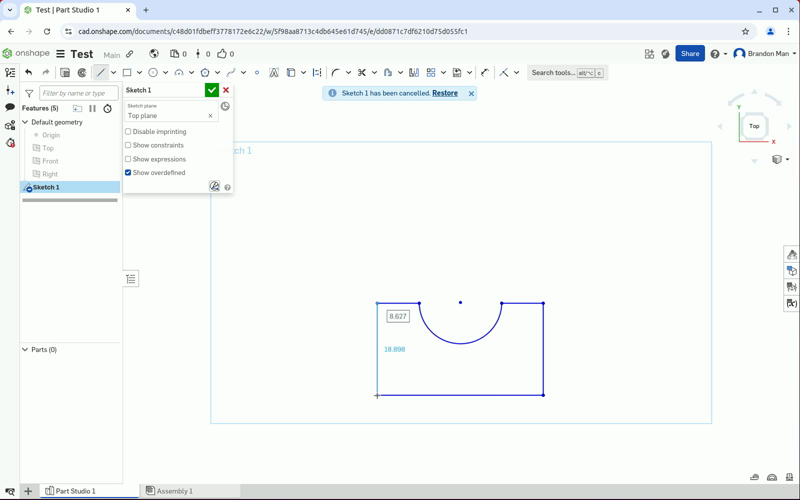
click(377, 395)
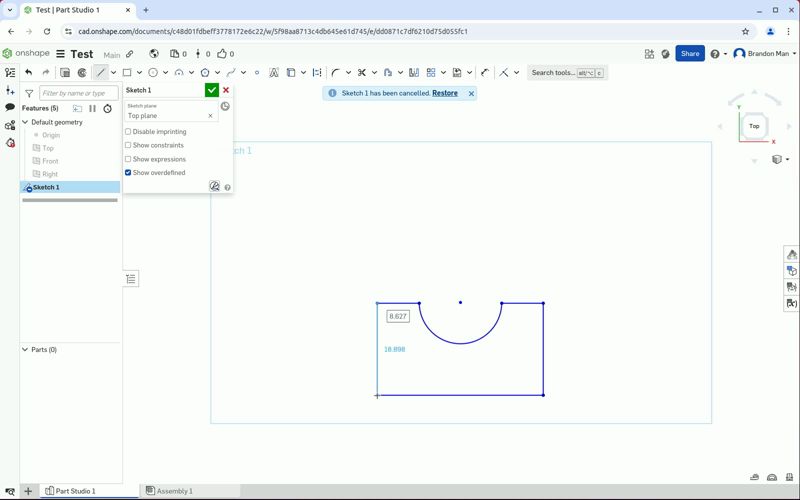
key(esc)
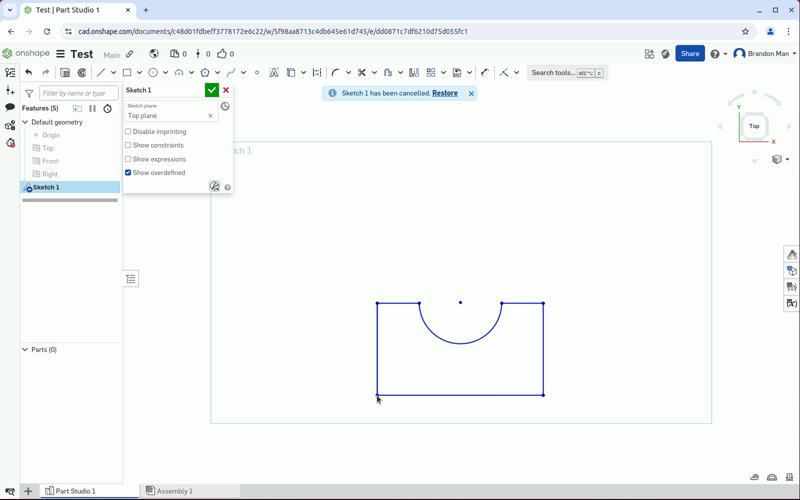
key(c)
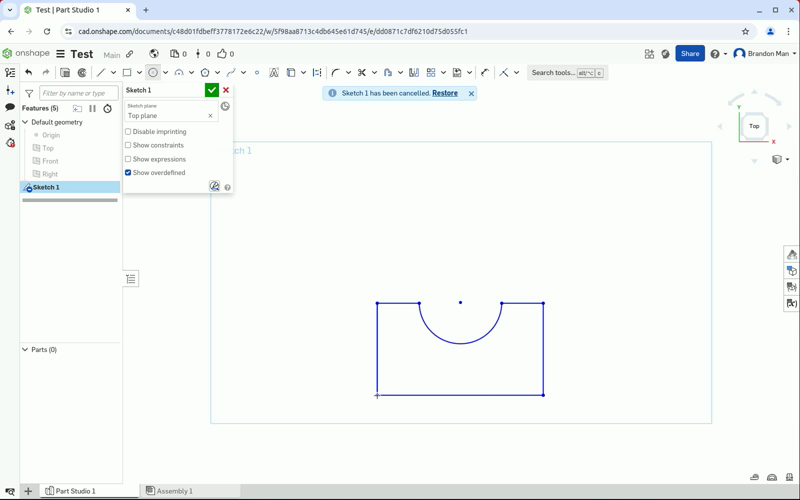
key_down(shift)
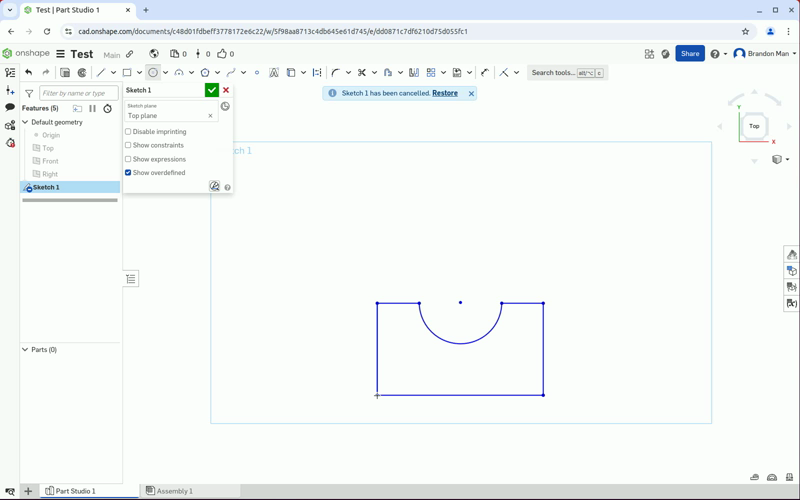
mouse_move(461, 371)
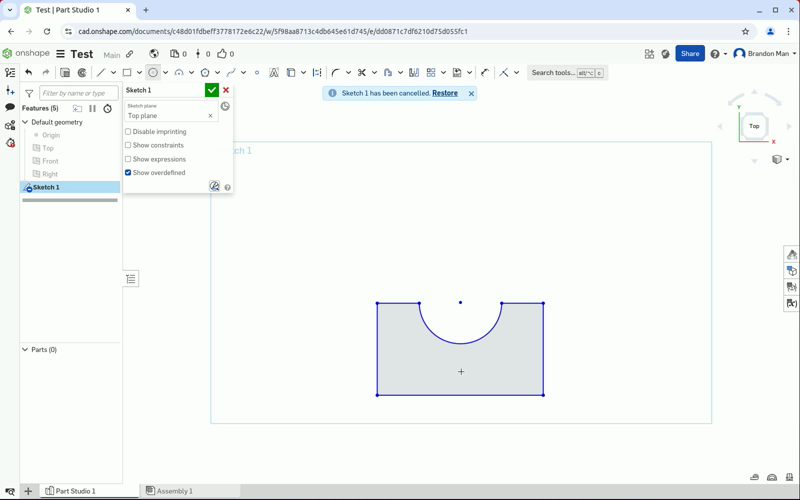
click(461, 371)
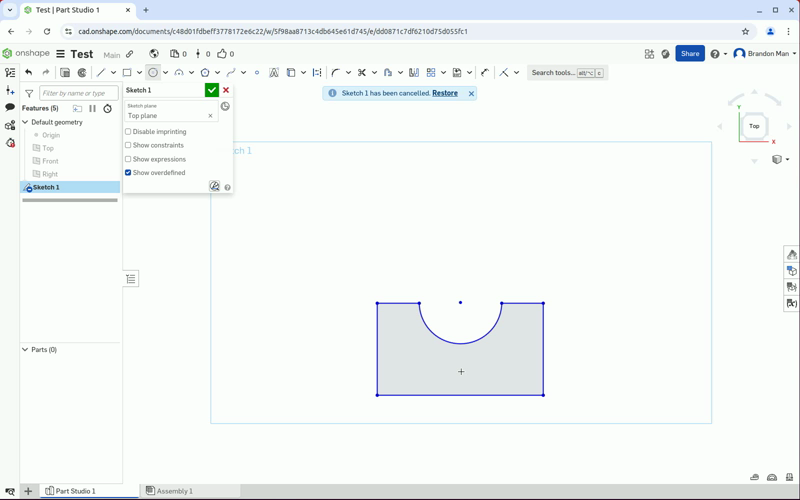
key_up(shift)
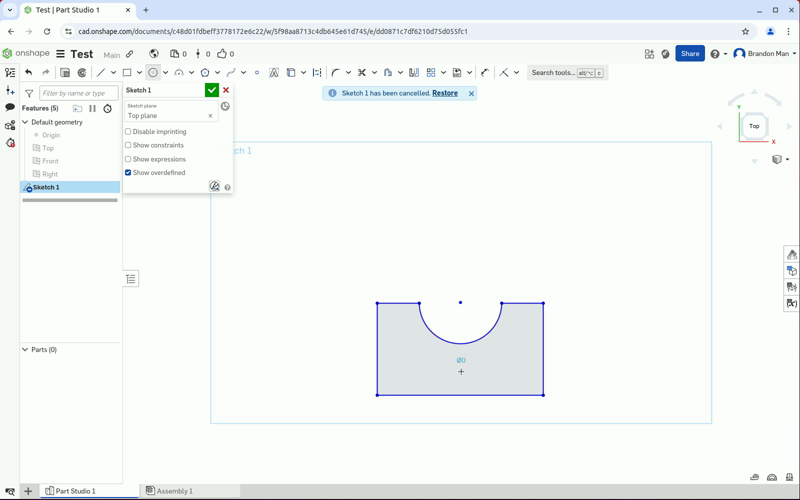
mouse_move(471, 371)
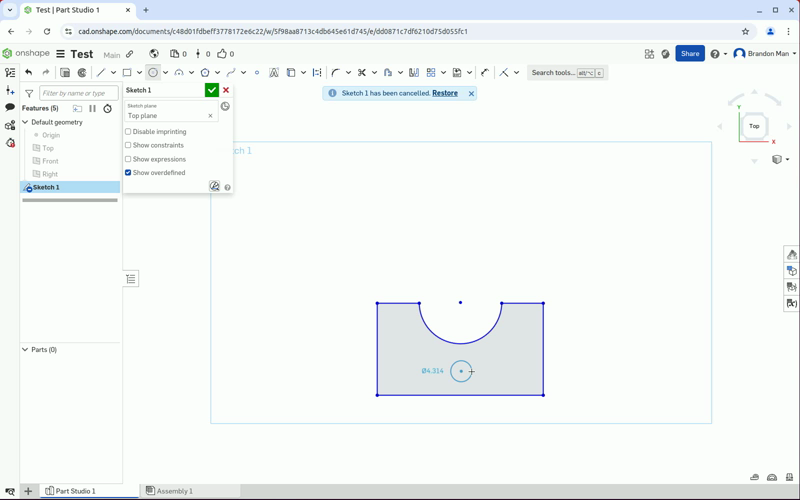
click(471, 371)
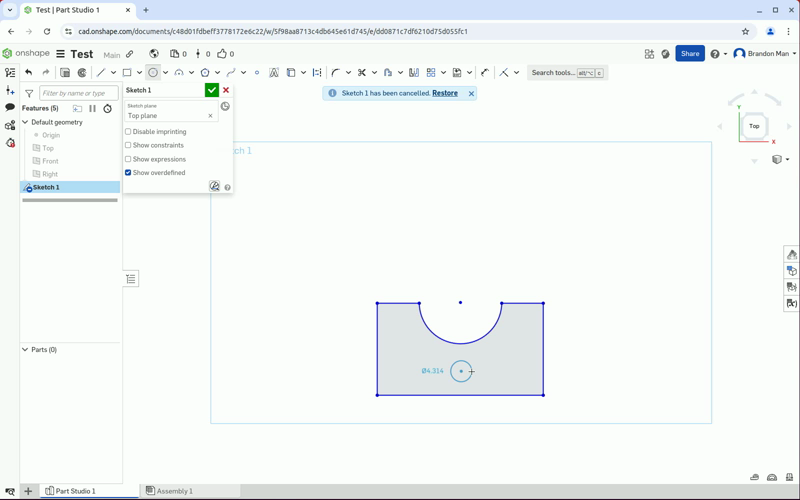
key(esc)
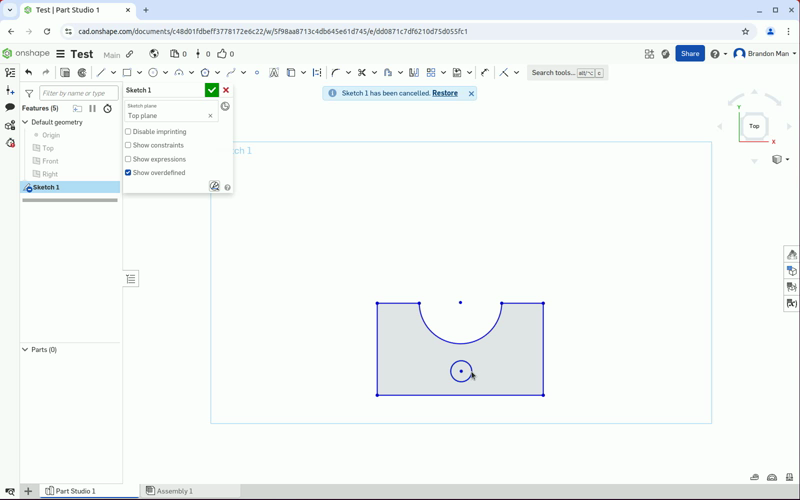
mouse_move(407, 356)
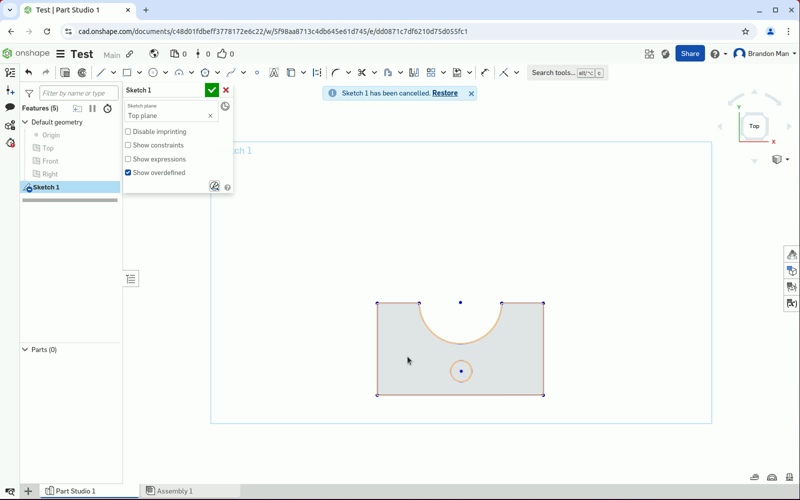
click(407, 356)
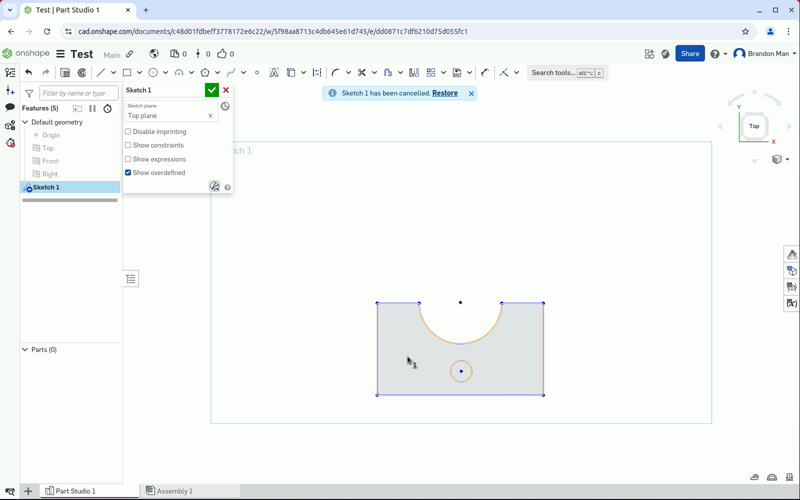
mouse_move(73, 352)
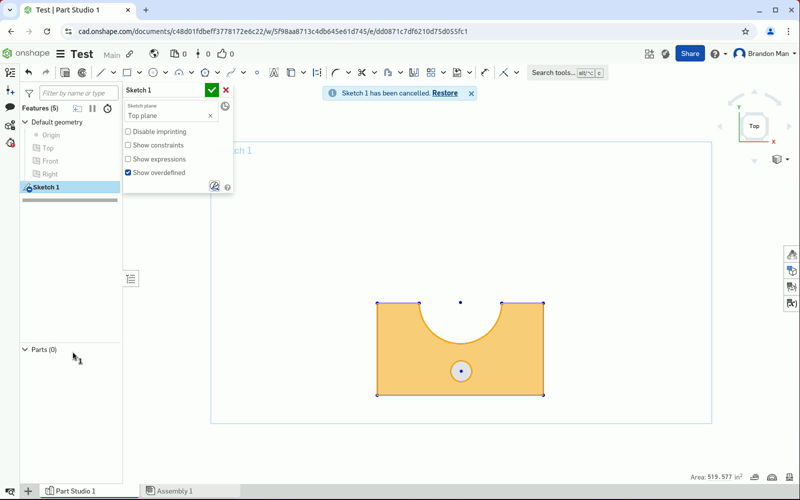
key(shift+y)
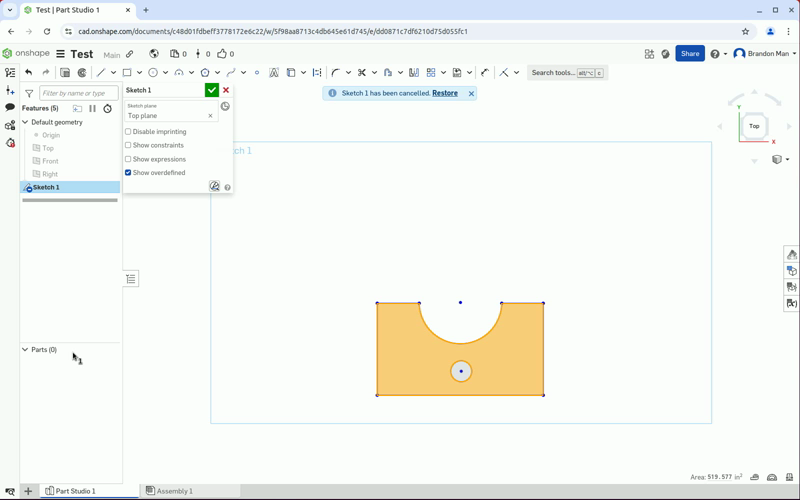
key(shift+e)
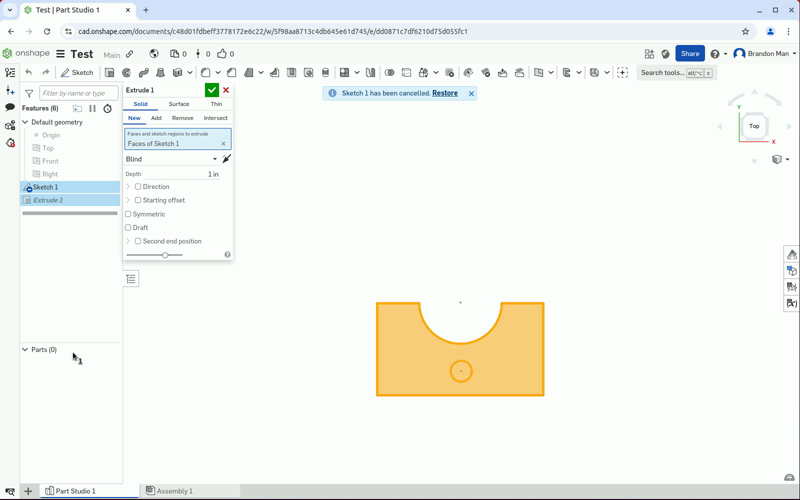
mouse_move(143, 106)
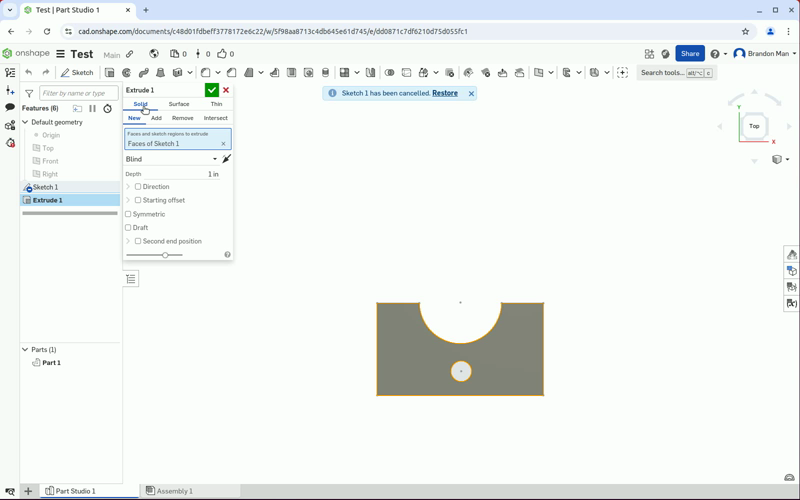
click(143, 106)
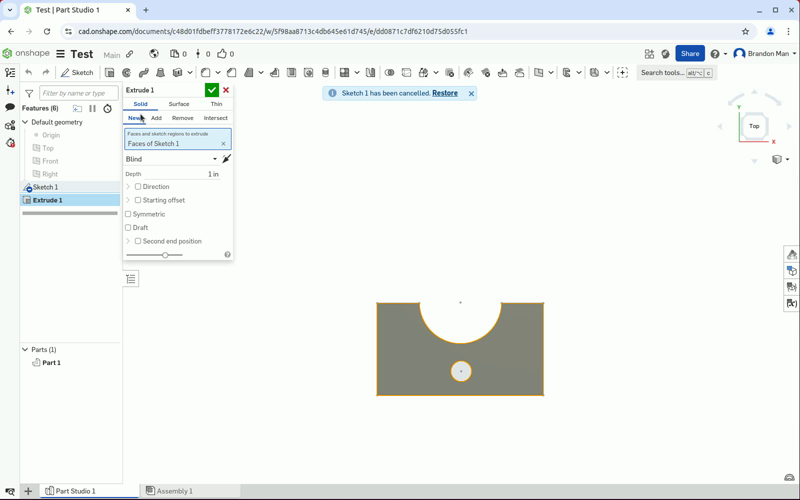
mouse_move(137, 120)
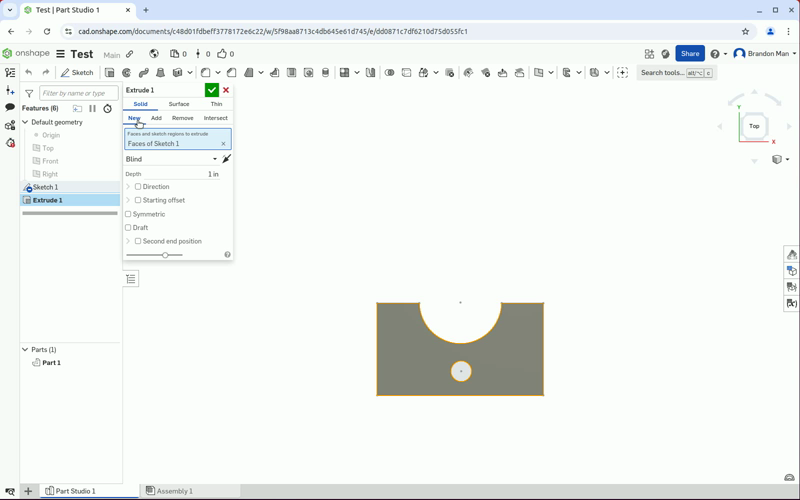
click(137, 120)
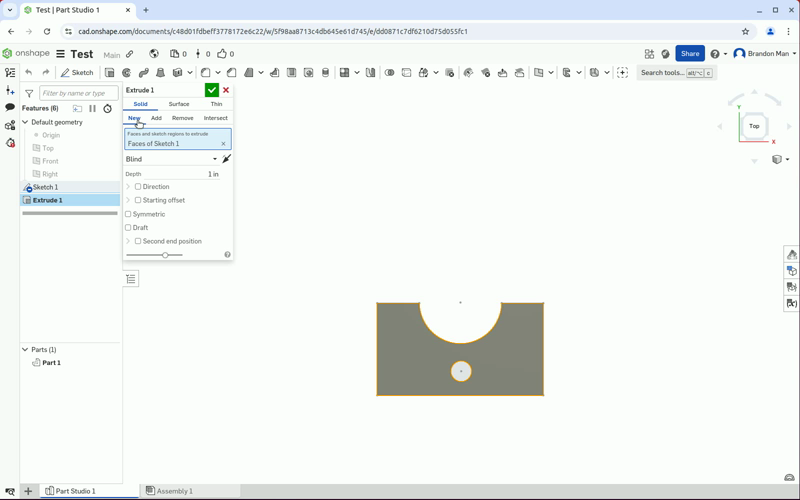
key(tab, 4)
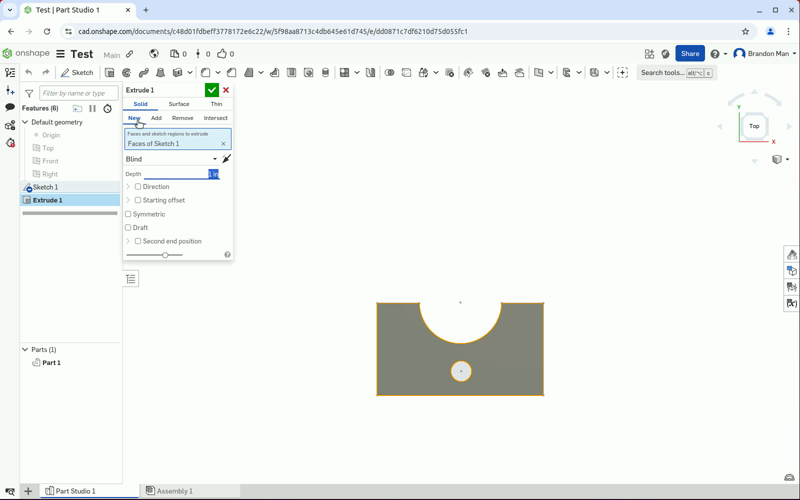
text(6.258)
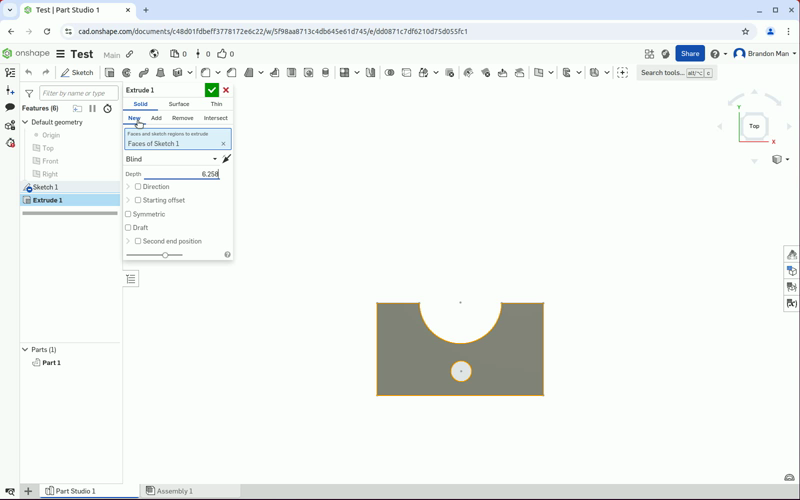
key(enter)
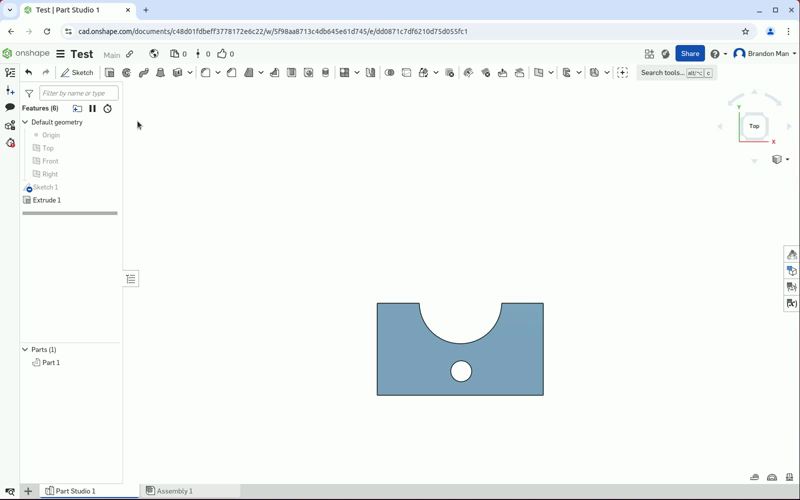
key(shift+h)
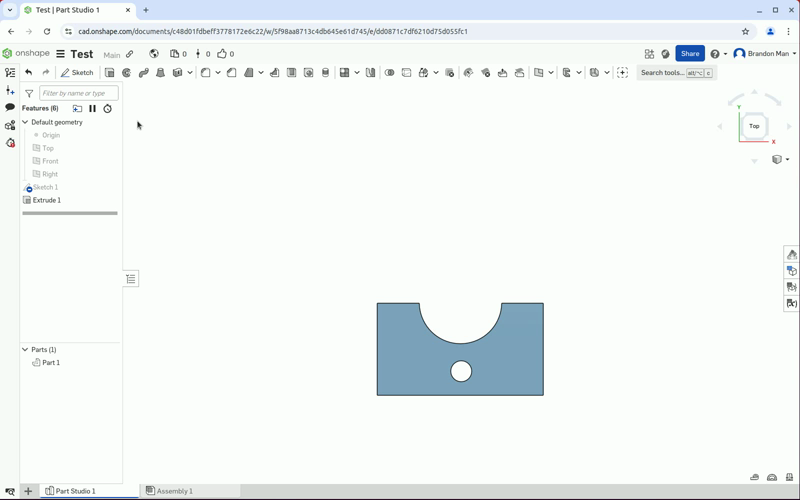
key(shift+h)
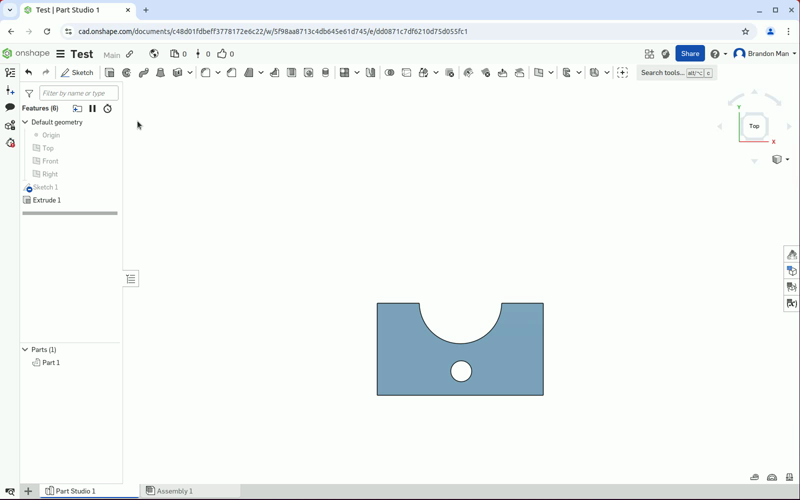
mouse_move(73, 189)
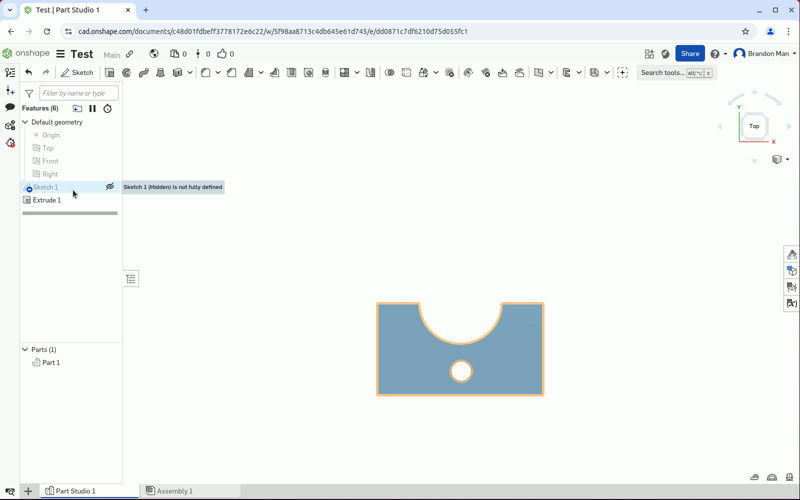
click(73, 189)
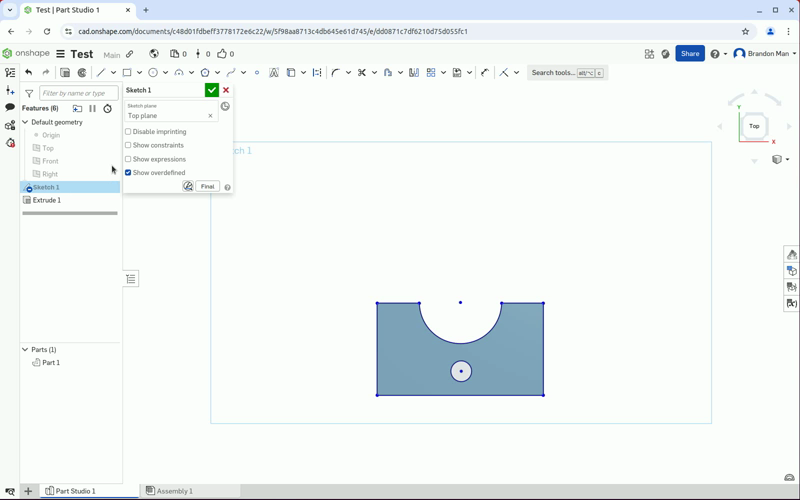
mouse_move(229, 92)
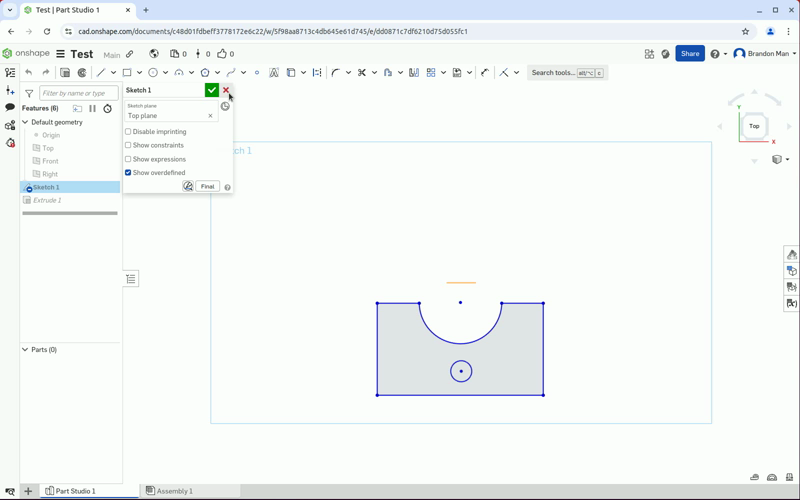
click(229, 92)
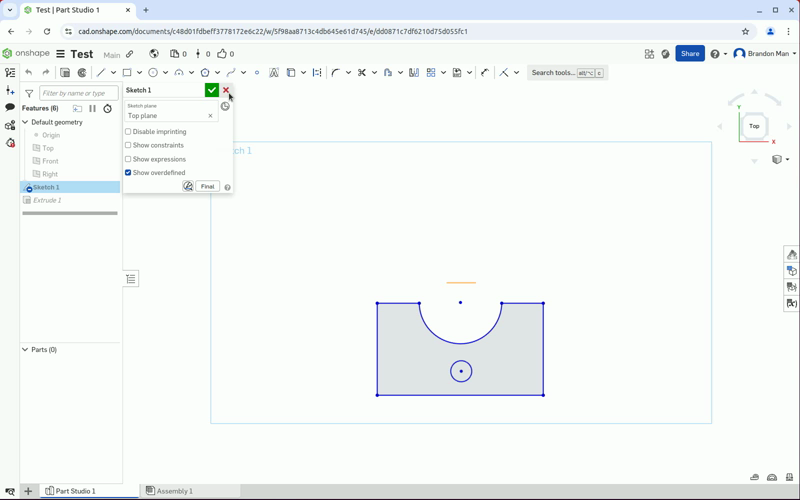
key(shift+s)
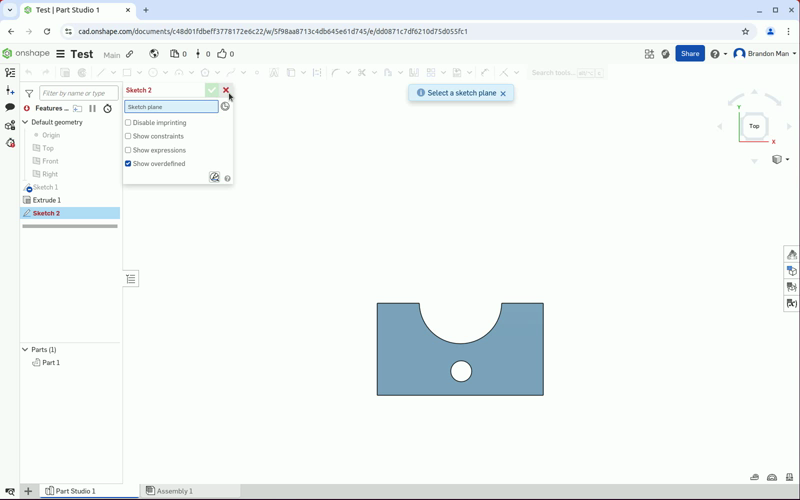
mouse_move(73, 150)
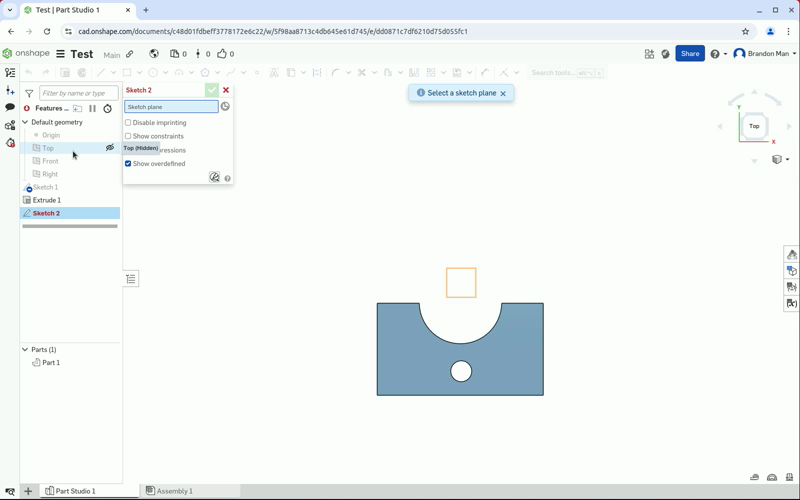
click(73, 150)
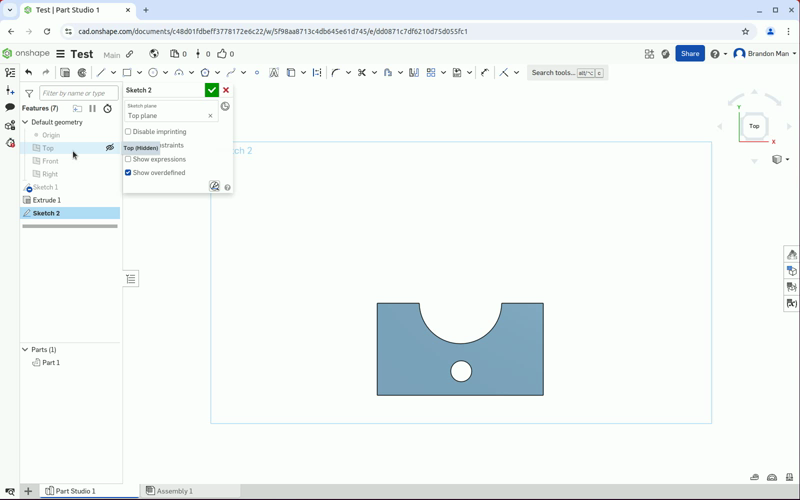
mouse_move(73, 352)
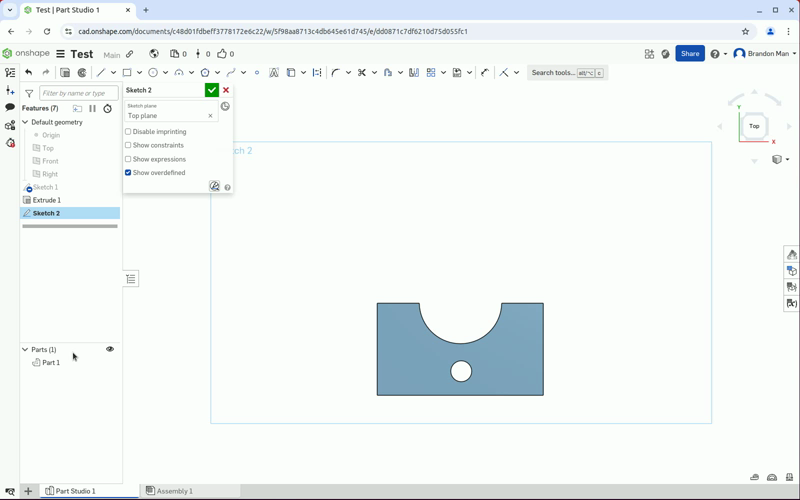
key(y)
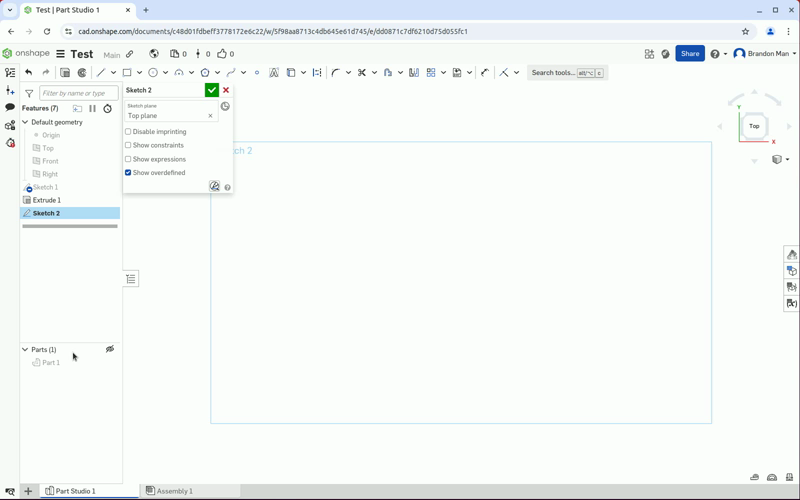
key(l)
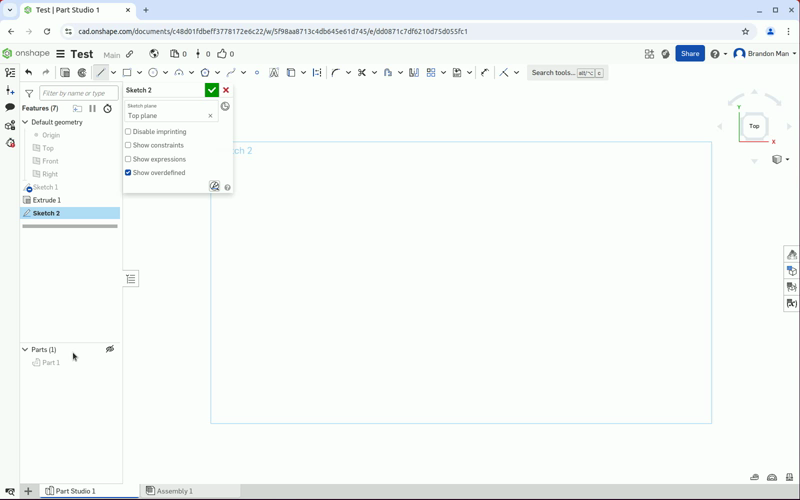
key_down(shift)
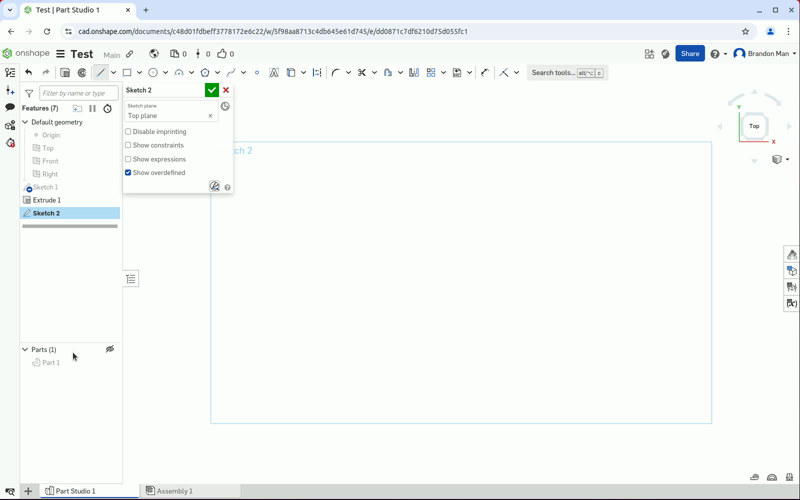
mouse_move(377, 395)
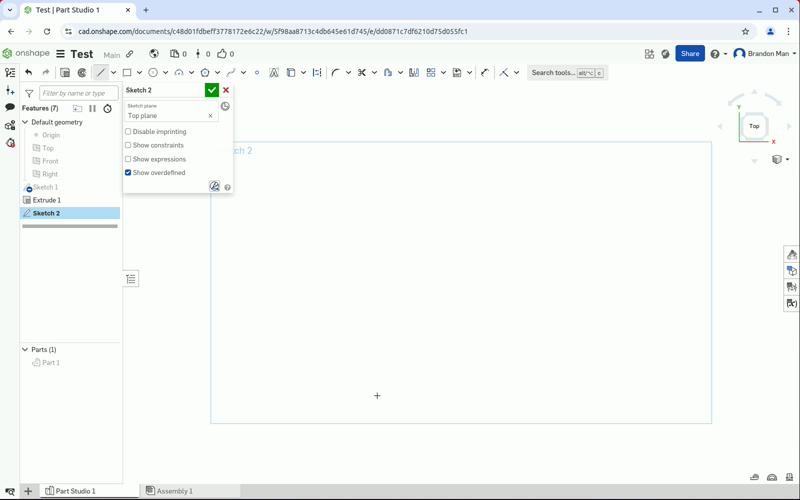
click(377, 395)
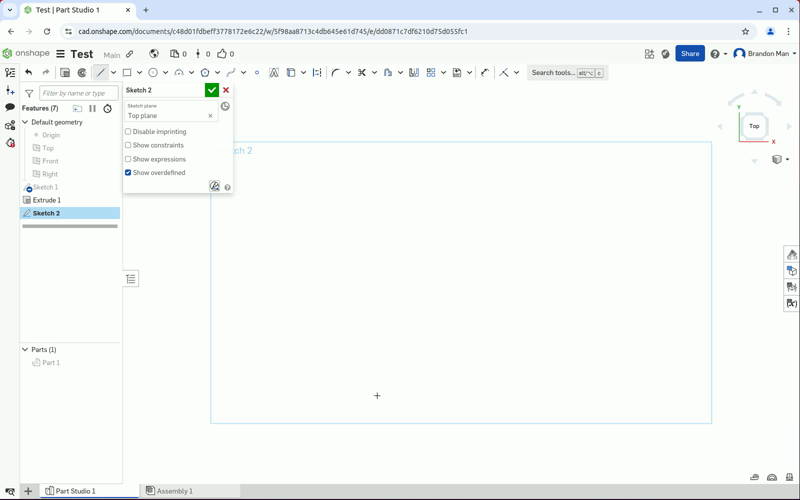
key_up(shift)
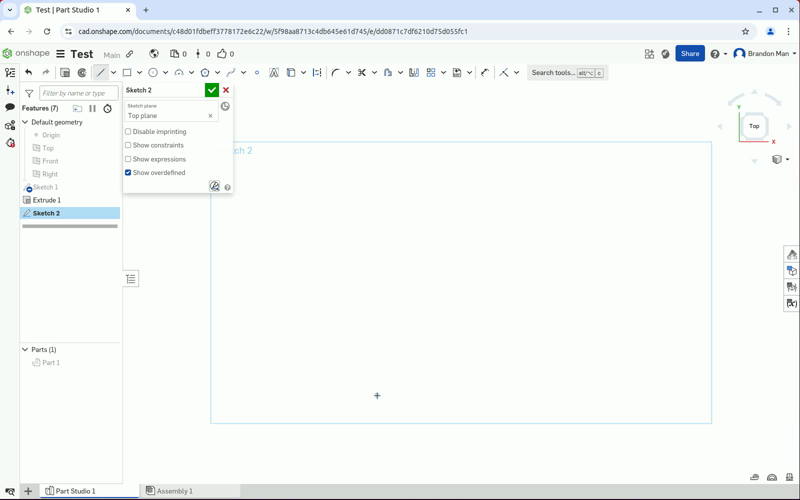
key_down(shift)
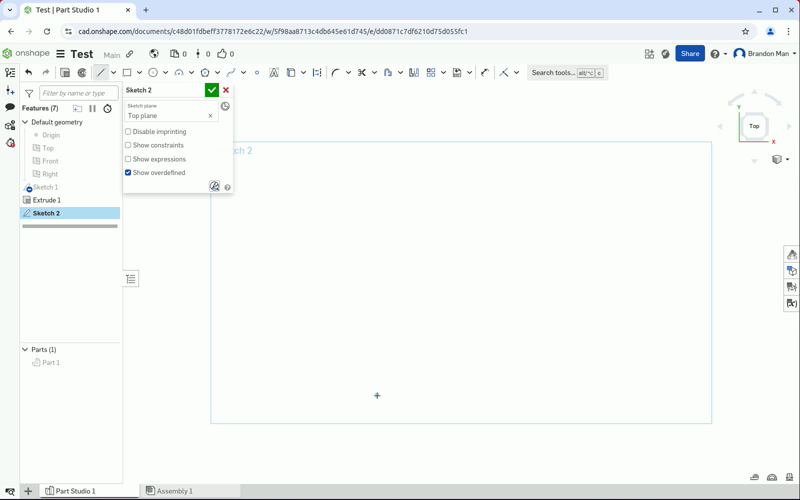
mouse_move(543, 395)
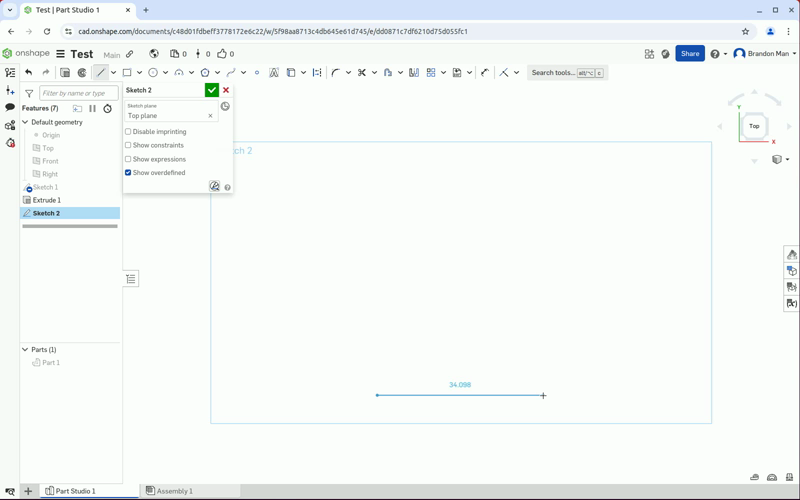
click(543, 395)
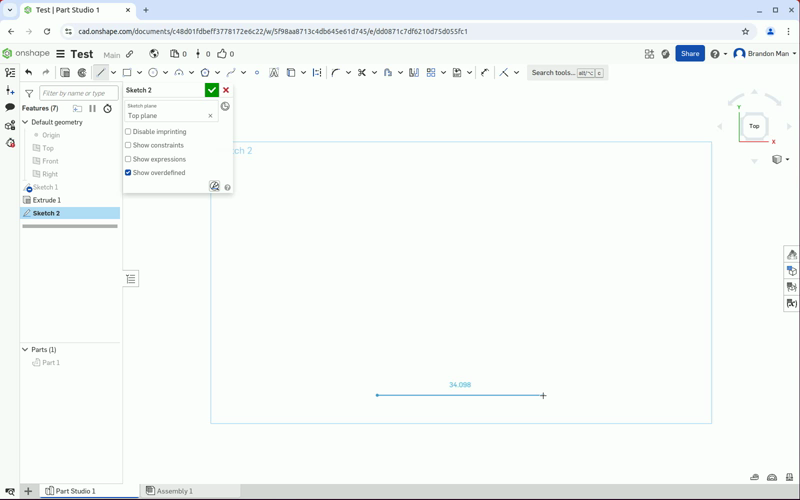
key_up(shift)
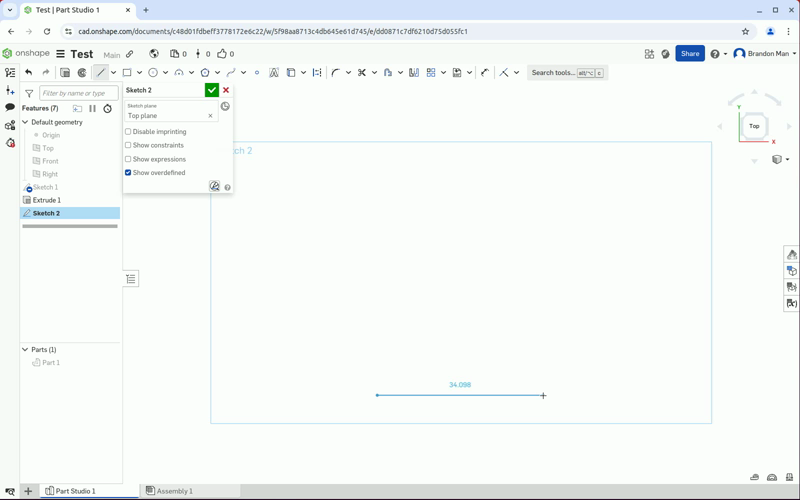
key_down(shift)
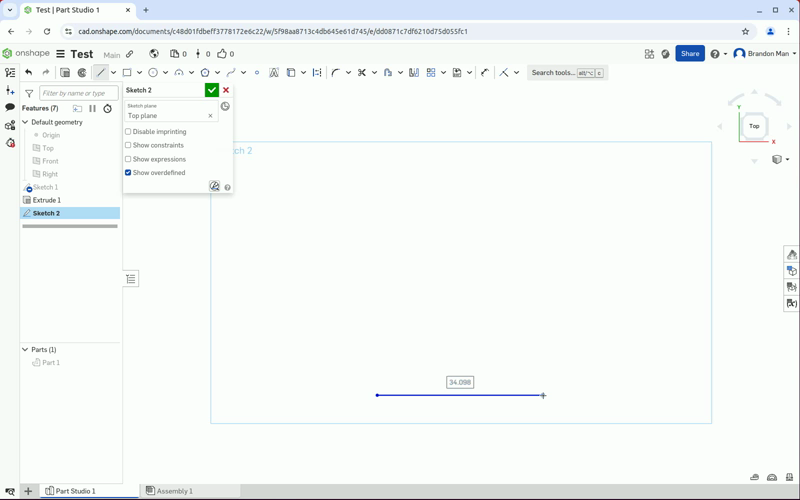
mouse_move(543, 303)
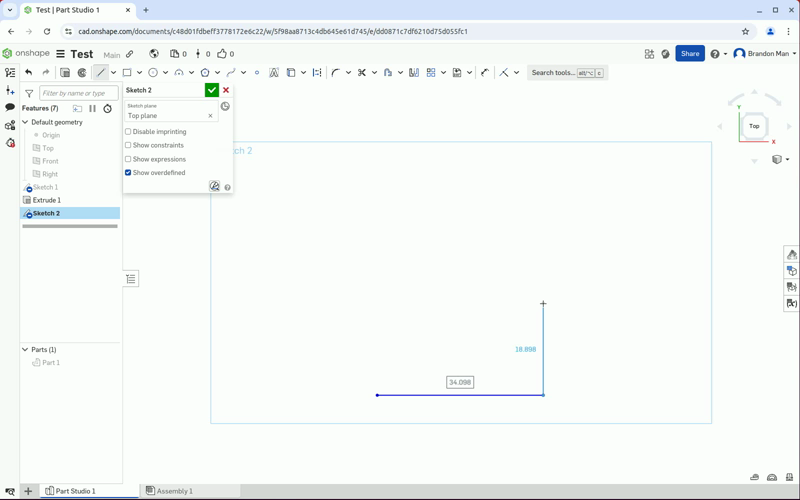
click(543, 303)
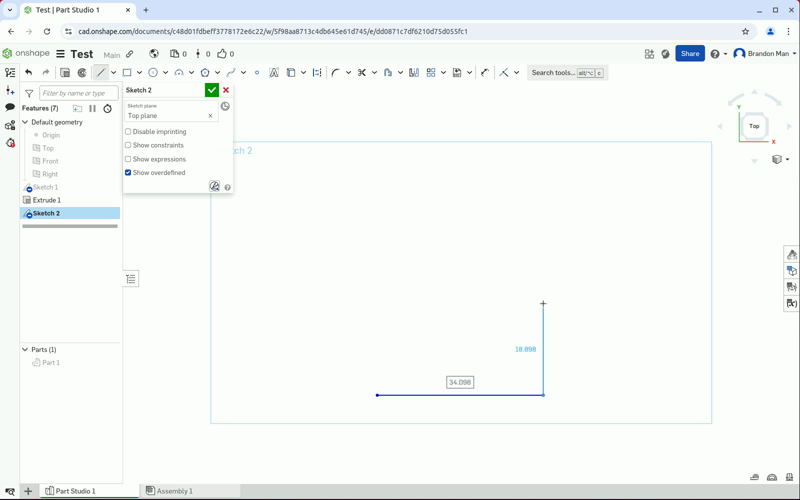
key_up(shift)
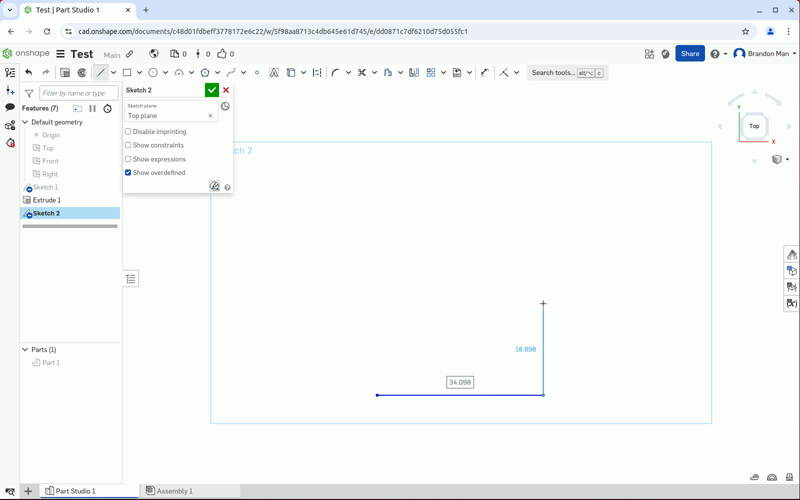
key_down(shift)
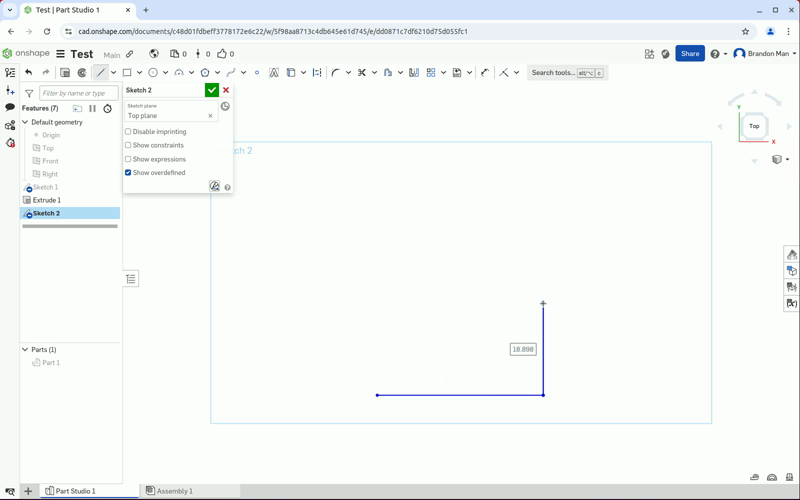
mouse_move(573, 303)
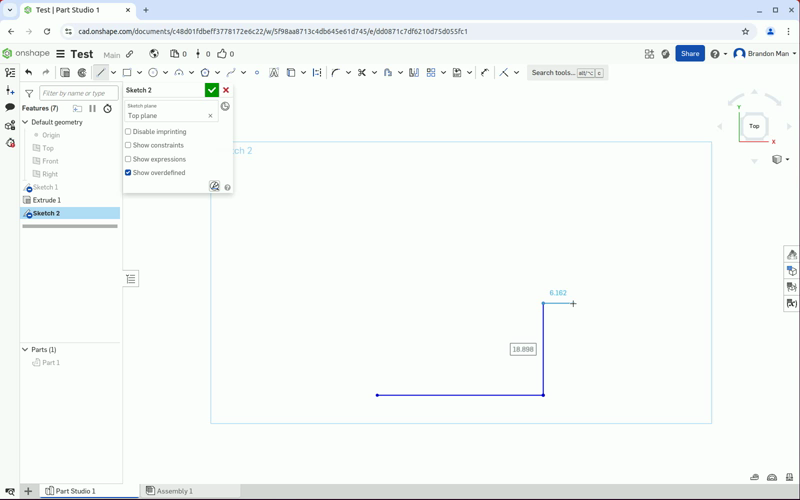
mouse_move(501, 303)
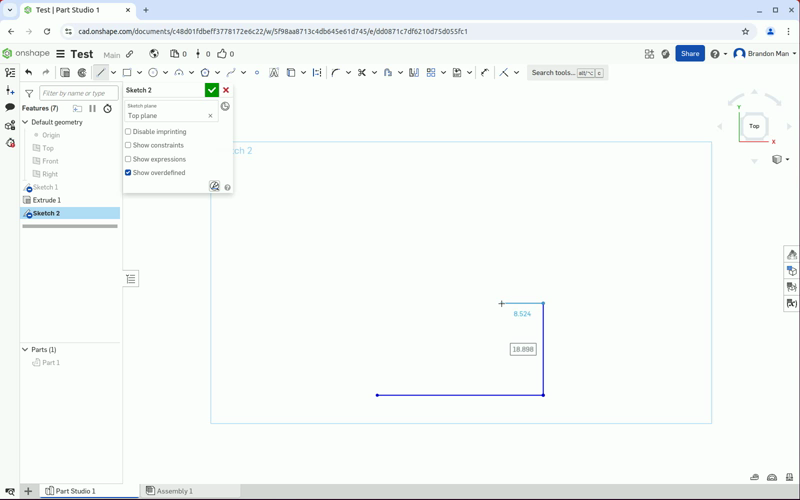
click(501, 303)
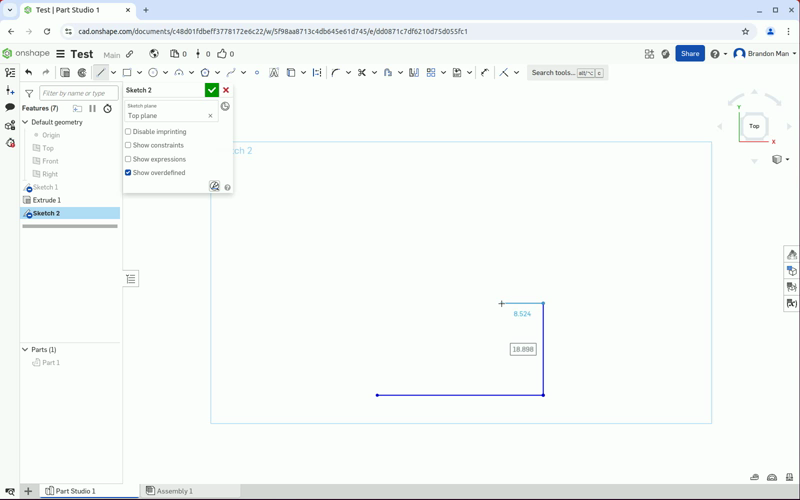
key_up(shift)
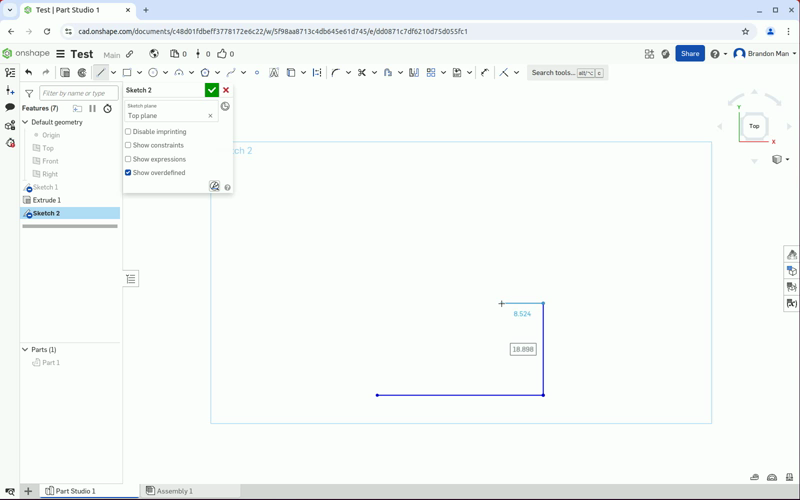
key(esc)
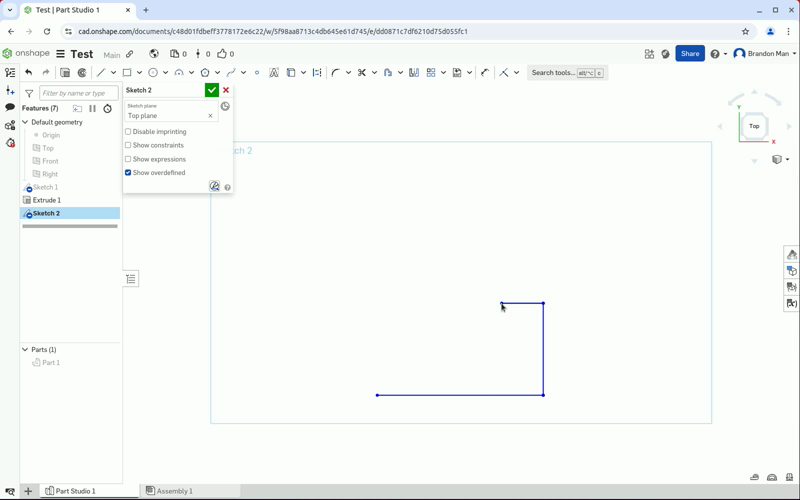
key(a)
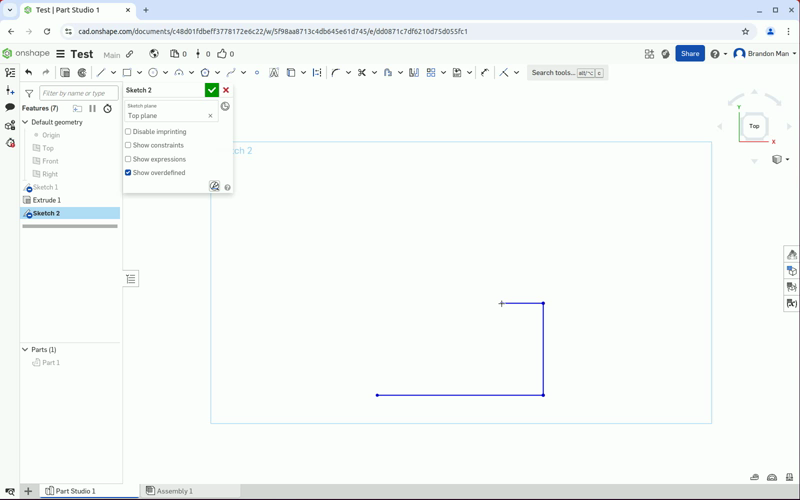
mouse_move(501, 303)
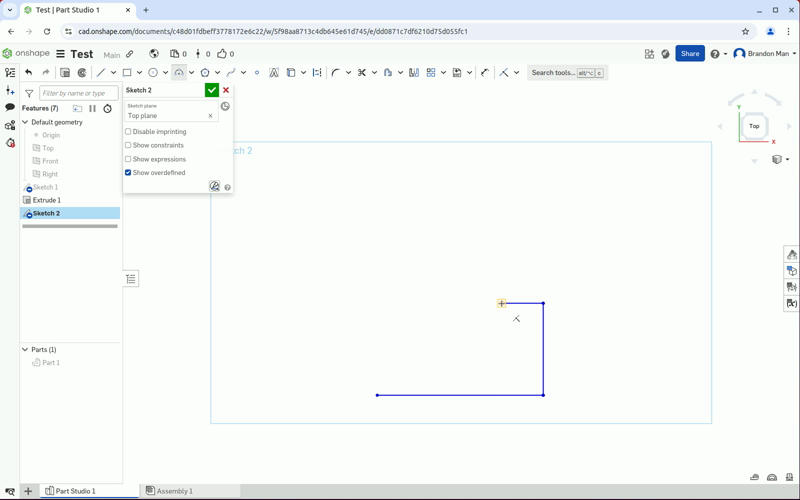
click(501, 303)
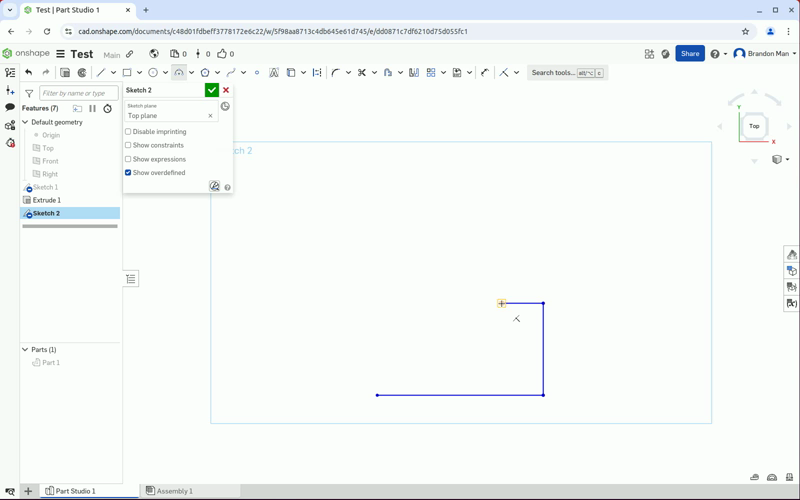
key_down(shift)
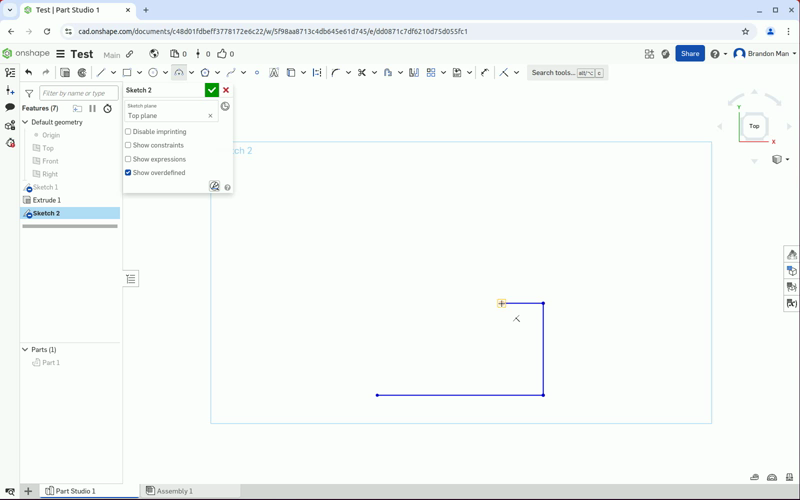
mouse_move(419, 303)
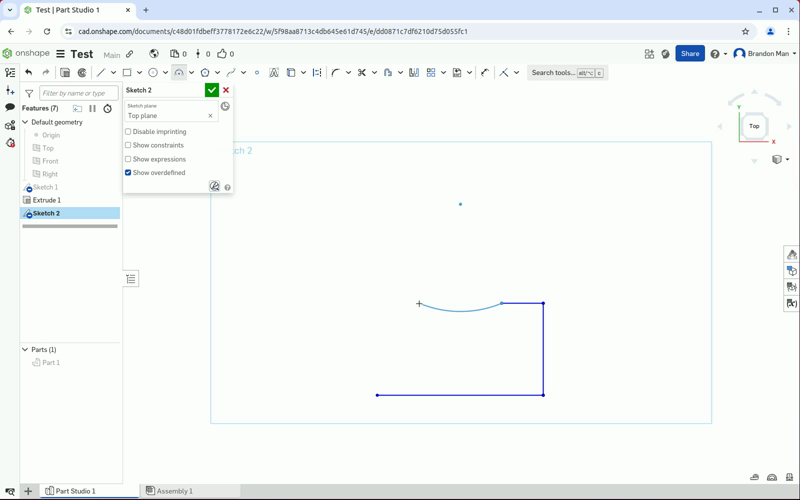
click(419, 303)
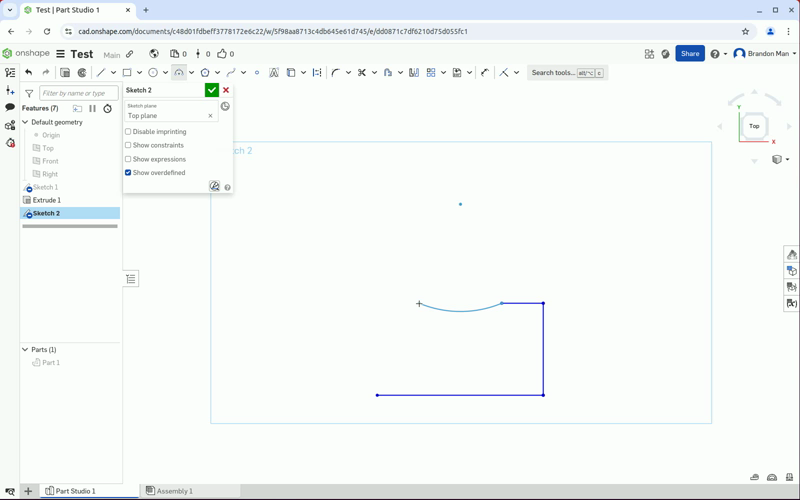
mouse_move(460, 343)
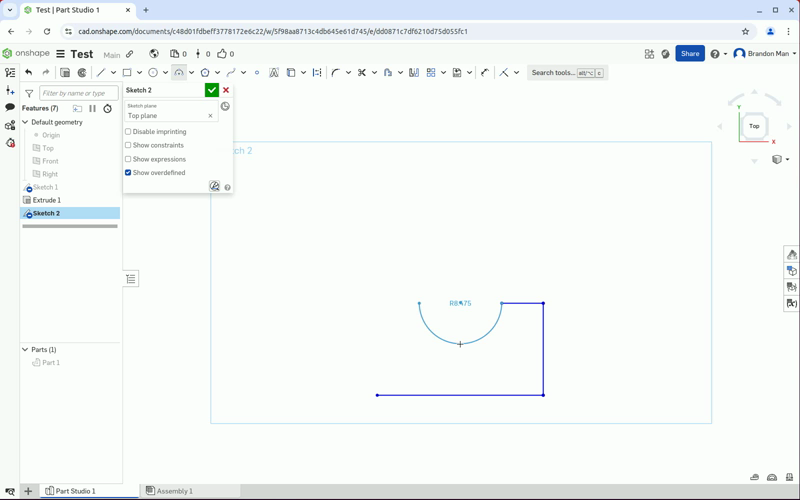
click(460, 343)
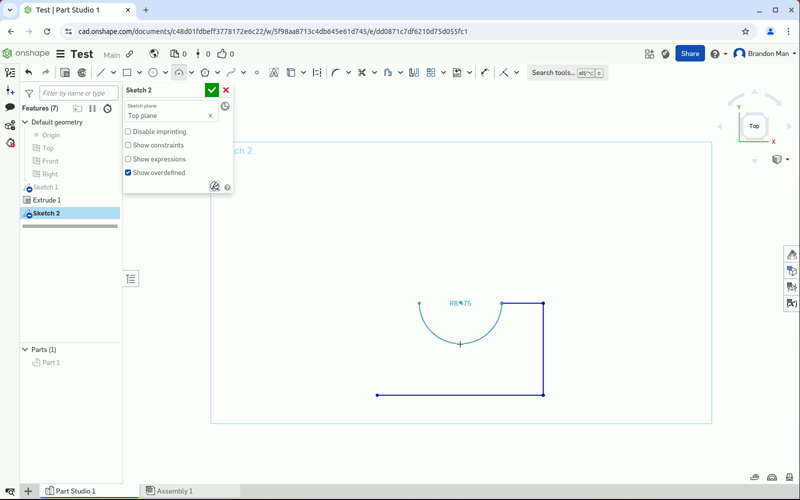
key_up(shift)
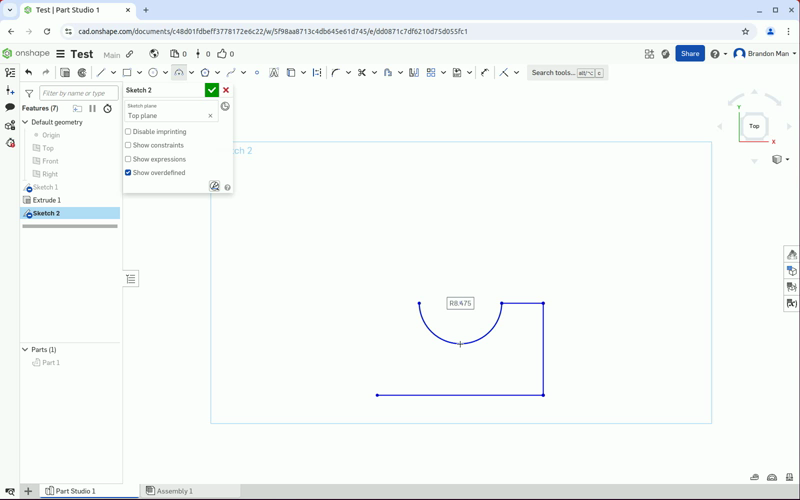
key(esc)
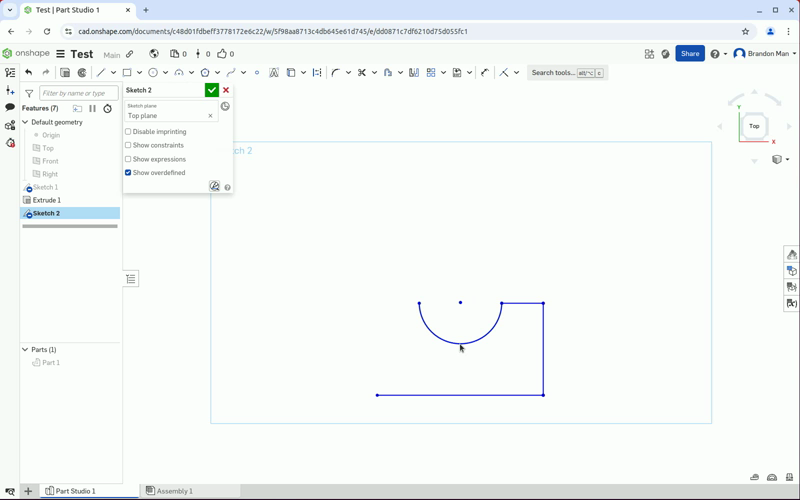
key(l)
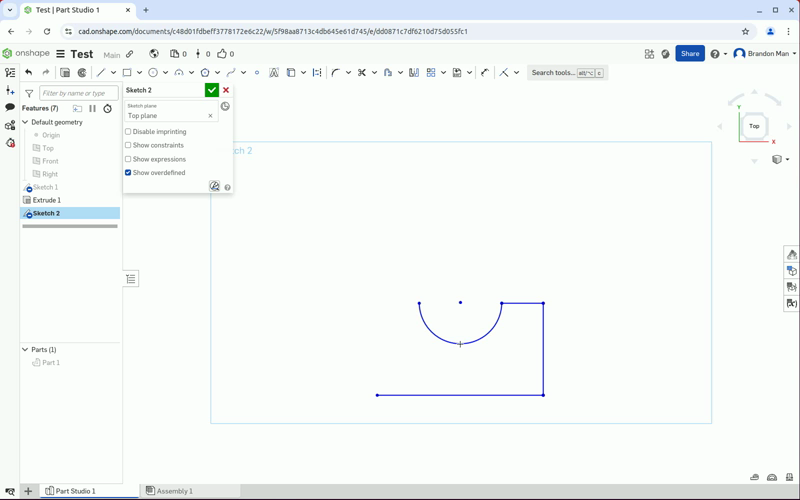
mouse_move(419, 303)
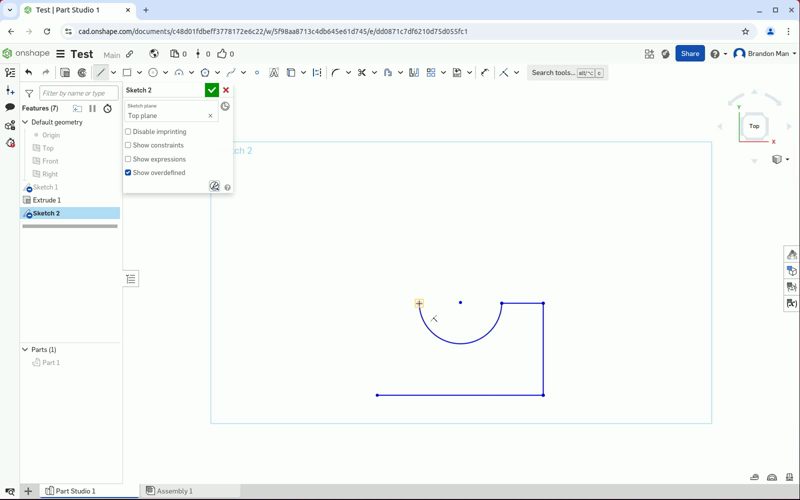
click(419, 303)
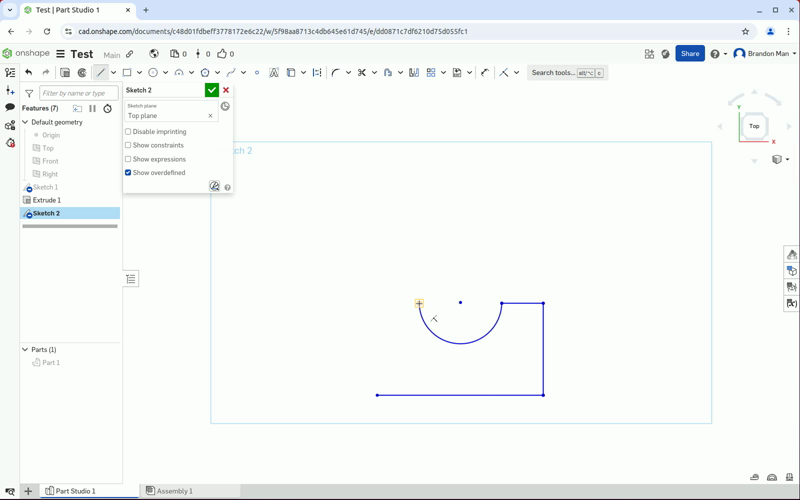
key_down(shift)
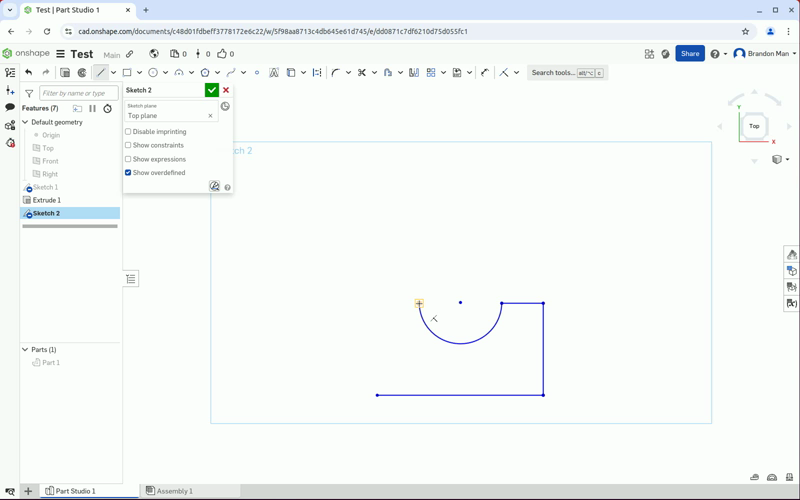
mouse_move(449, 303)
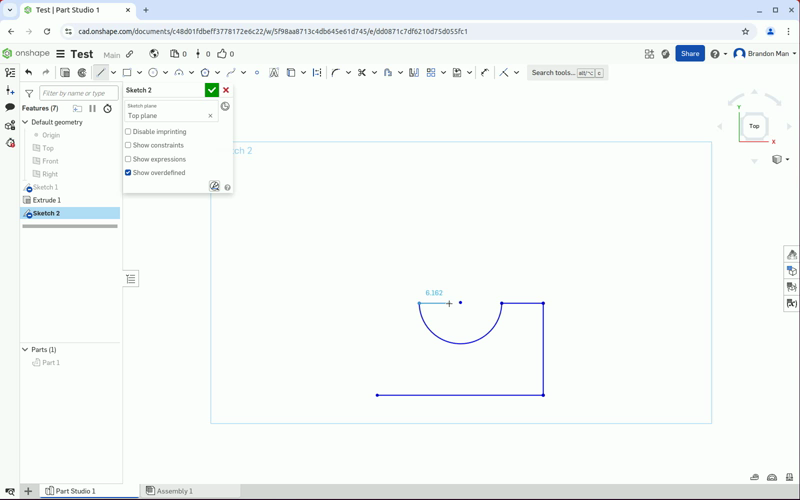
mouse_move(377, 303)
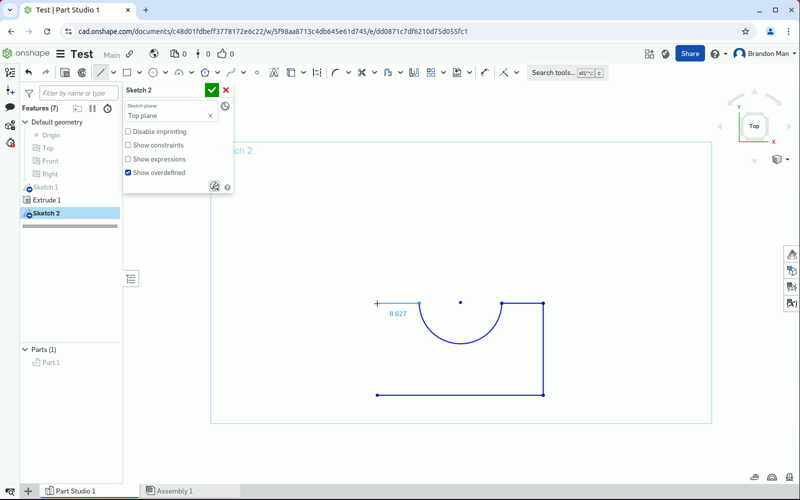
click(377, 303)
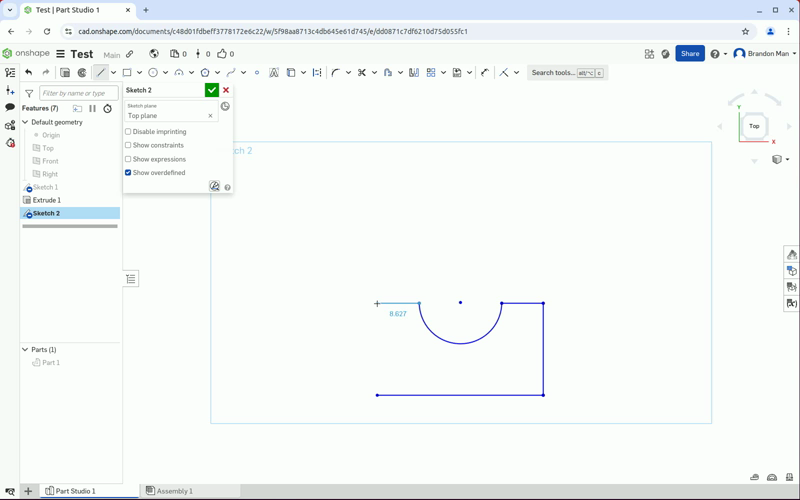
key_up(shift)
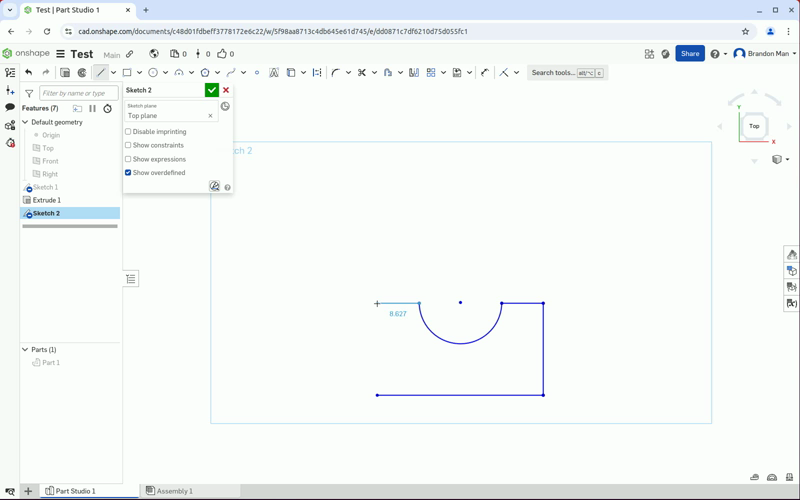
key_down(shift)
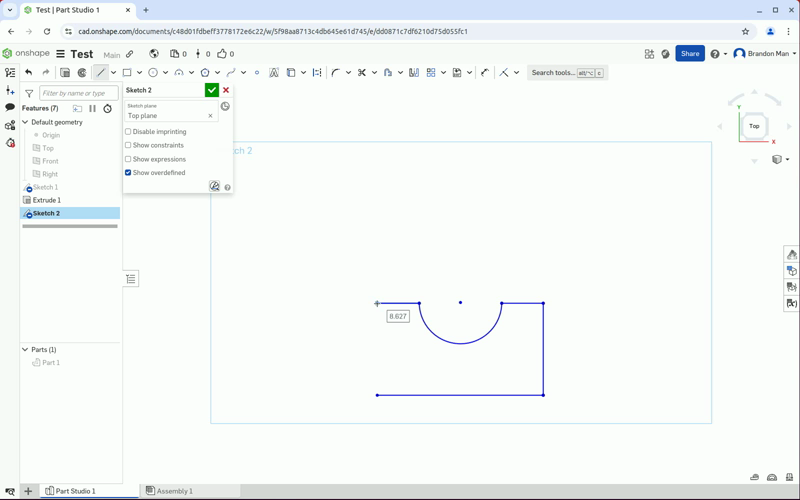
mouse_move(377, 395)
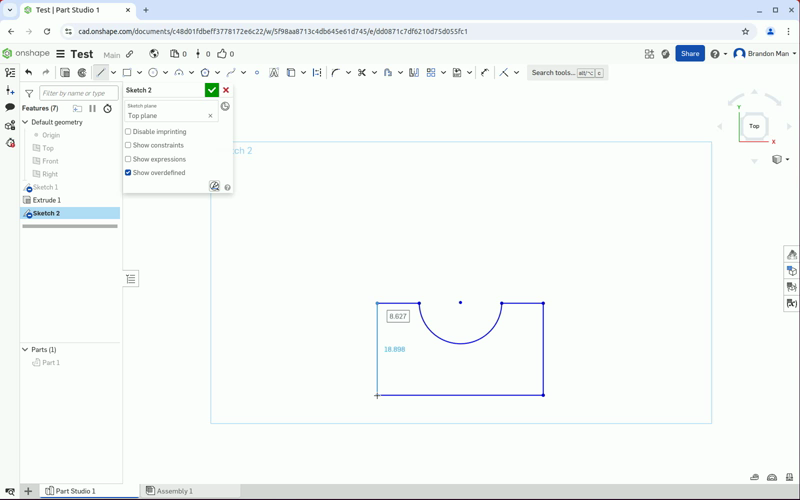
key_up(shift)
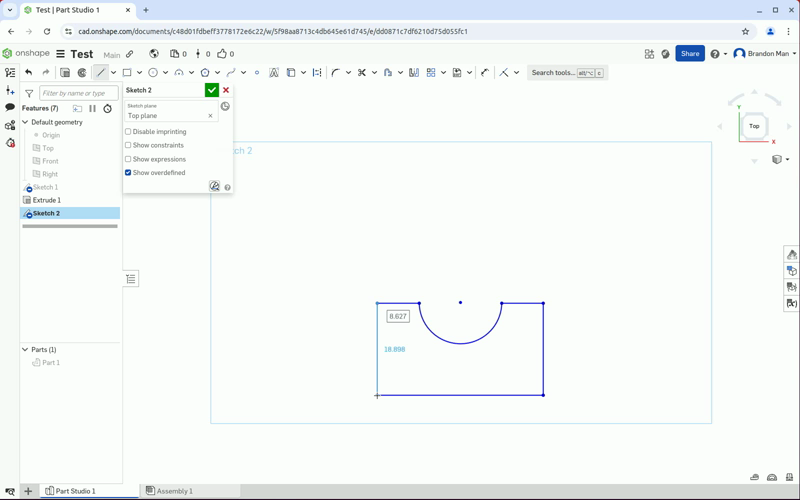
click(377, 395)
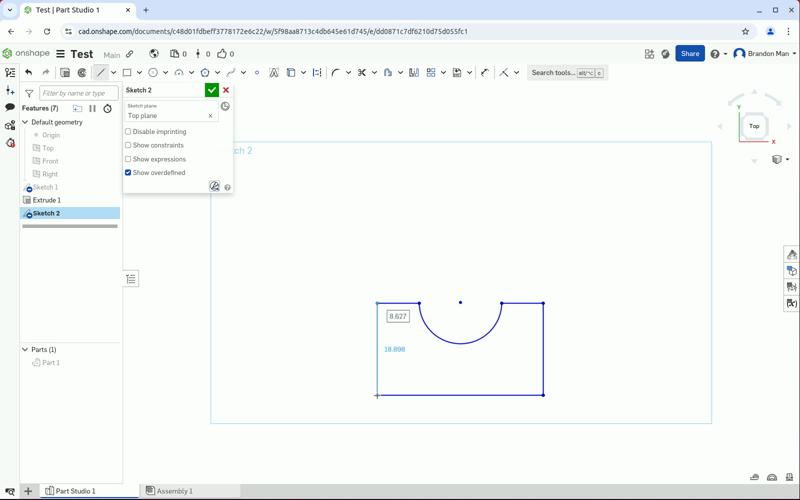
key(esc)
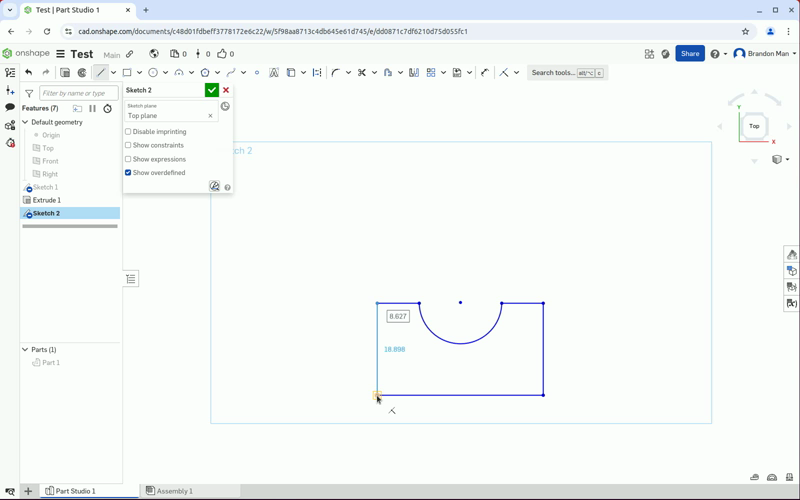
key(c)
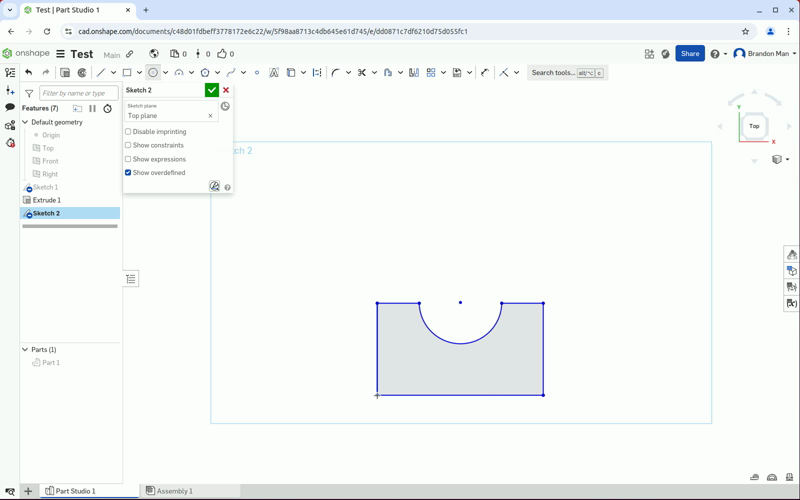
key_down(shift)
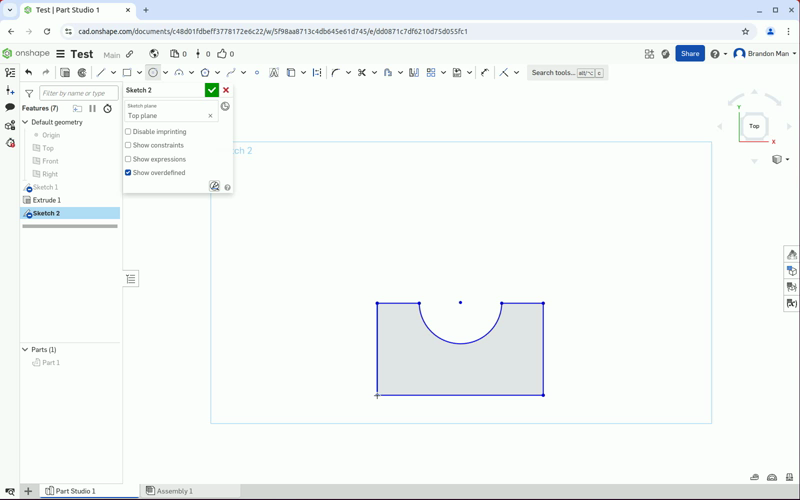
mouse_move(461, 371)
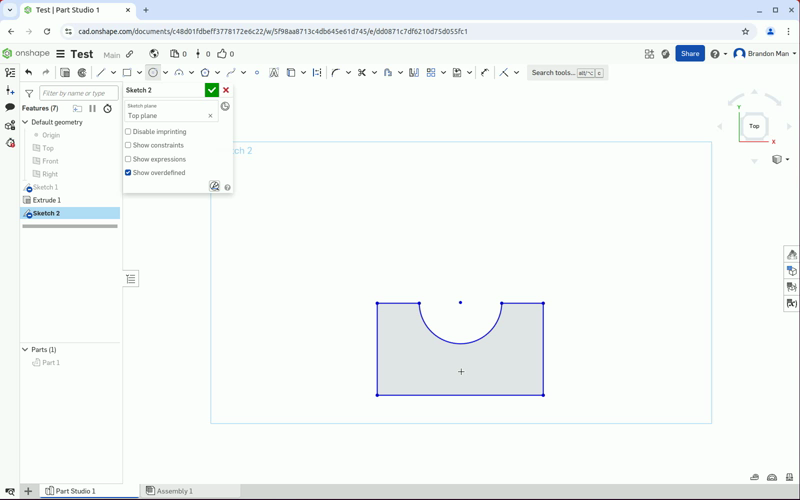
click(461, 371)
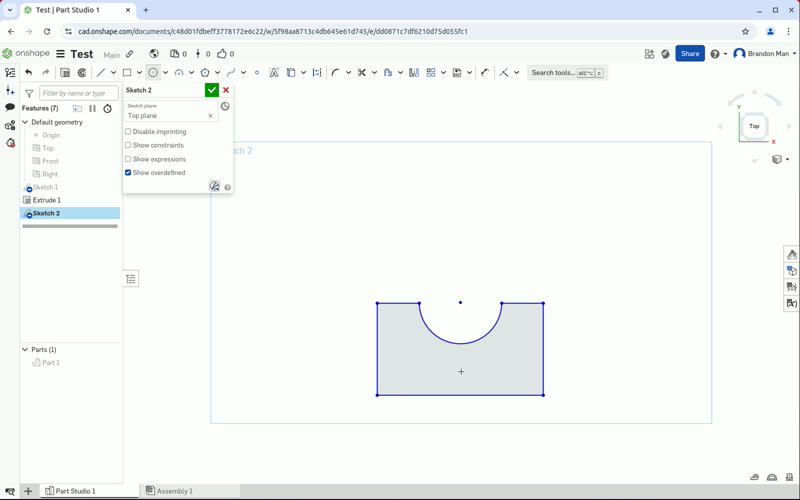
key_up(shift)
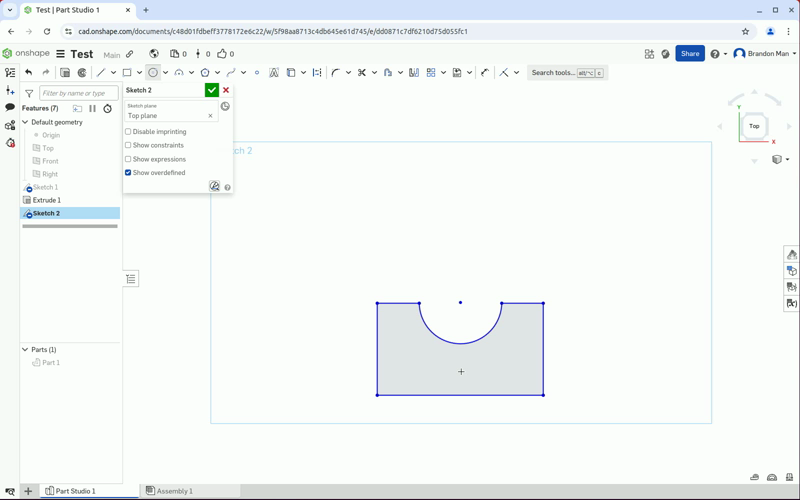
mouse_move(471, 371)
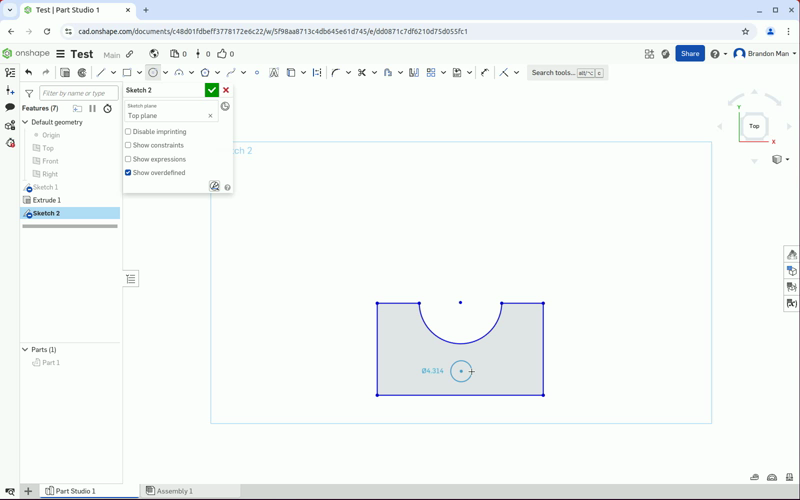
click(471, 371)
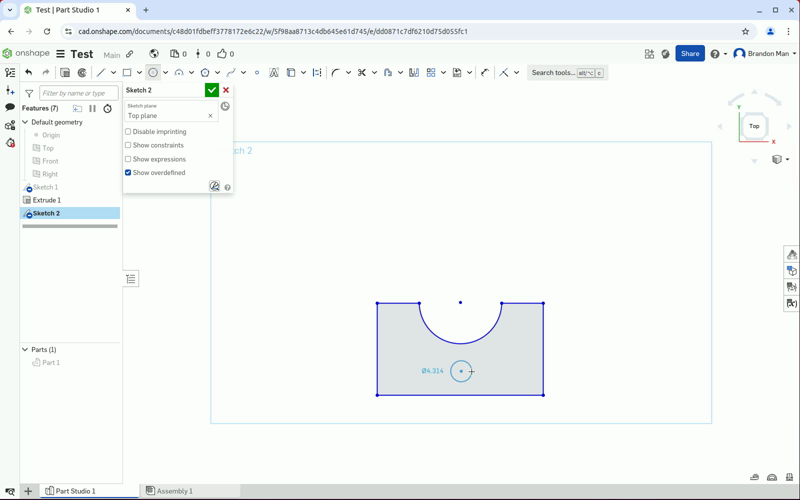
key(esc)
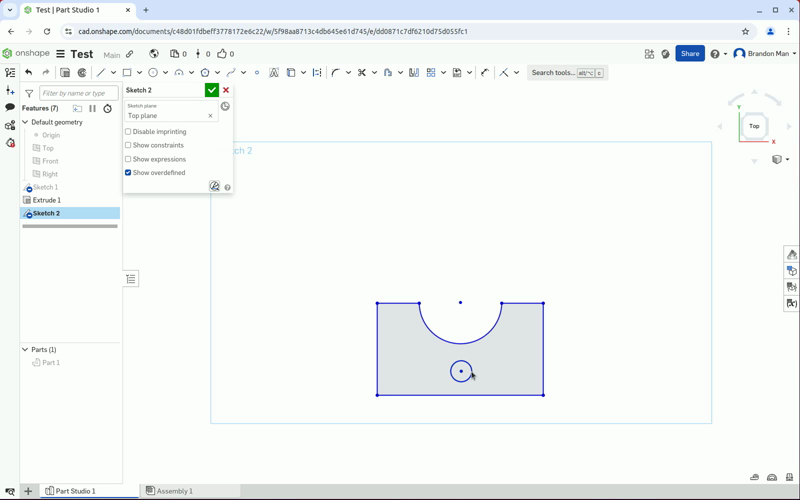
mouse_move(476, 331)
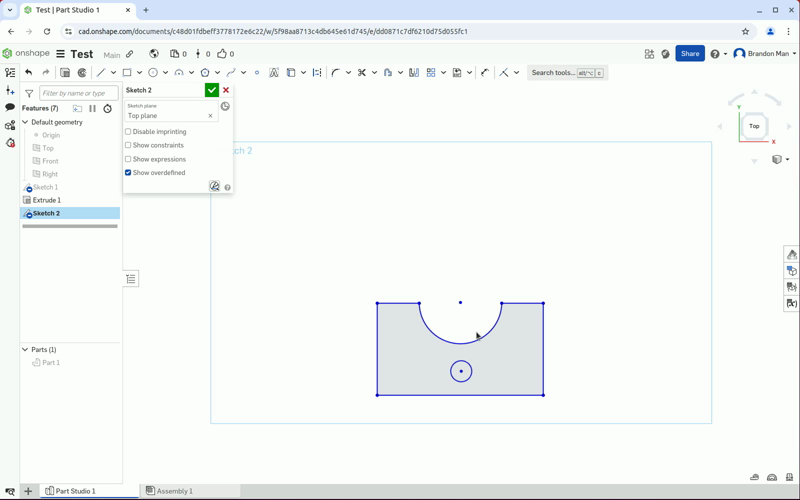
click(476, 331)
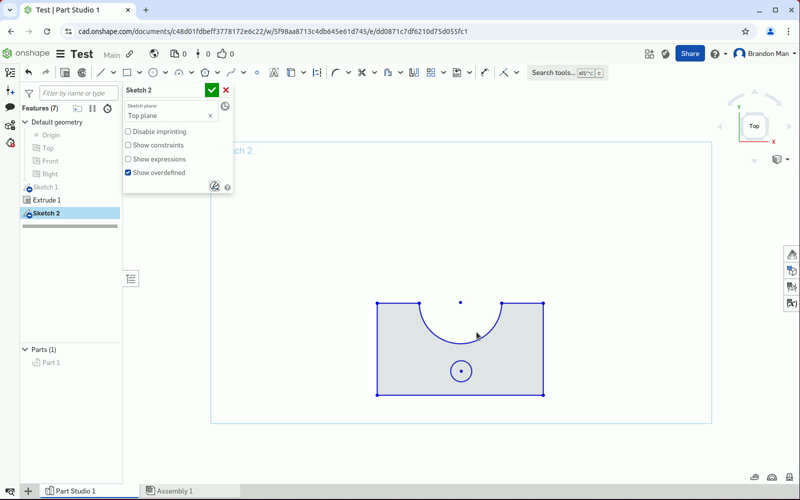
mouse_move(73, 352)
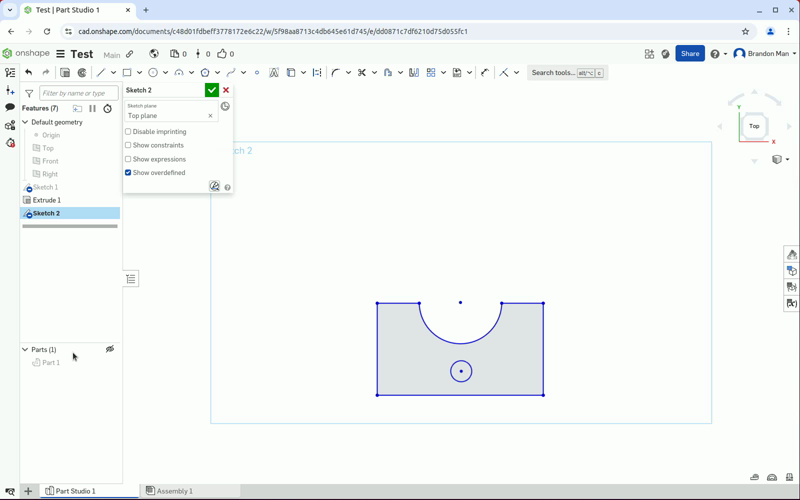
key(shift+y)
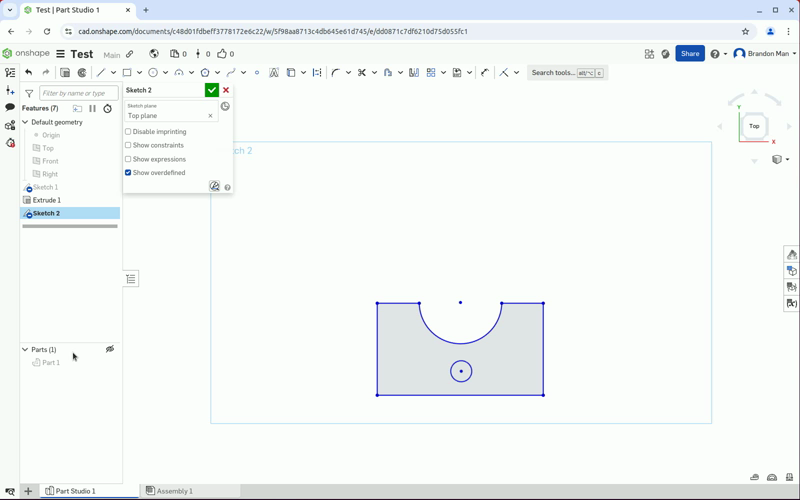
key(shift+e)
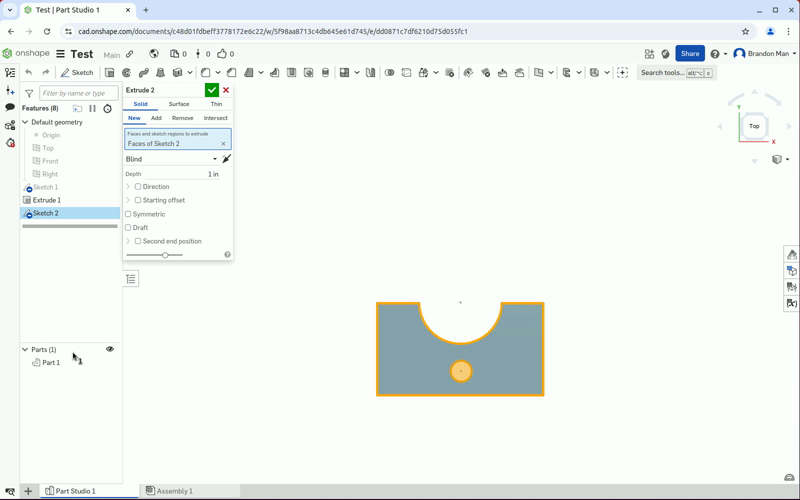
mouse_move(143, 106)
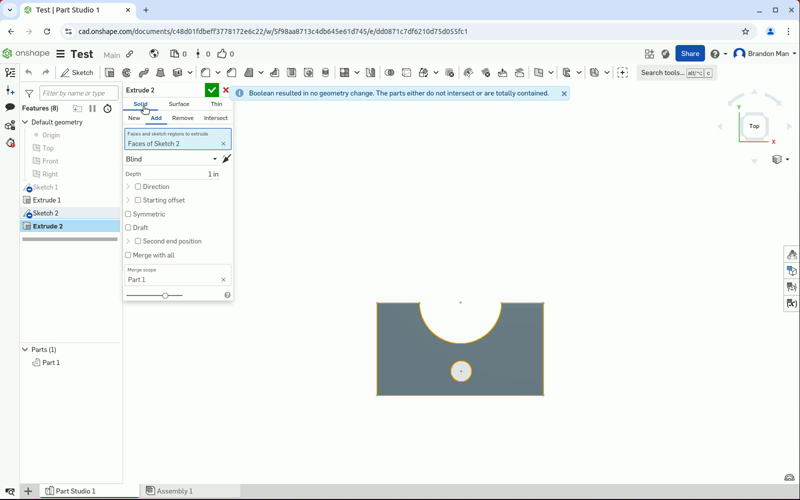
click(143, 106)
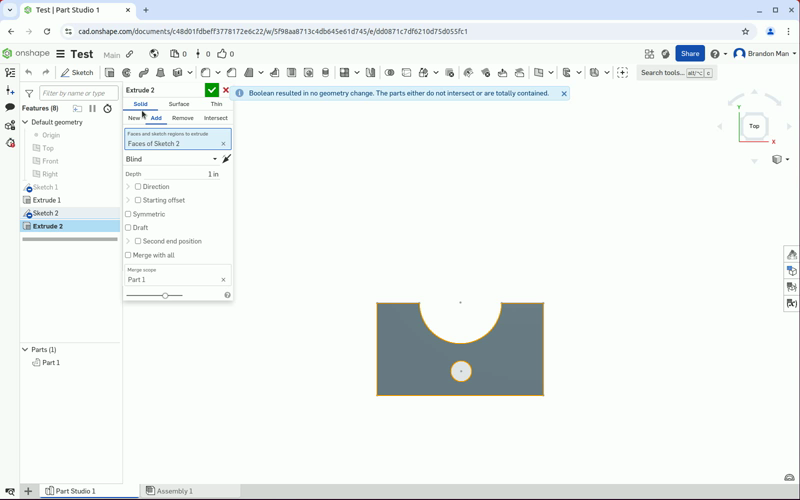
mouse_move(137, 120)
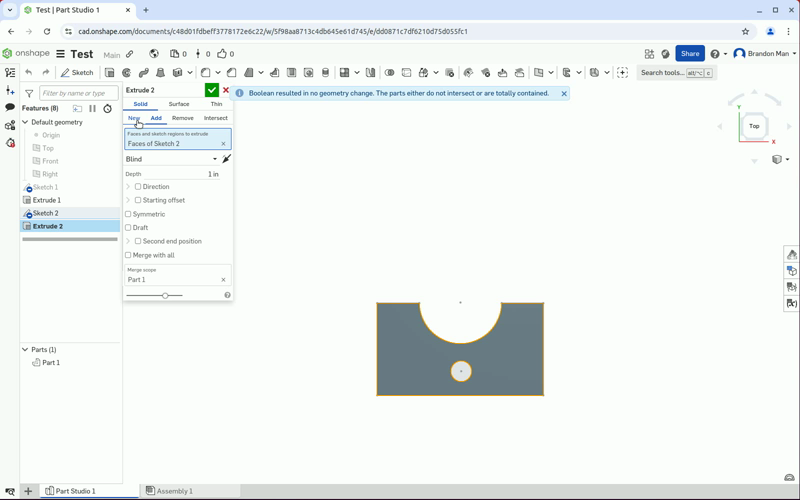
click(137, 120)
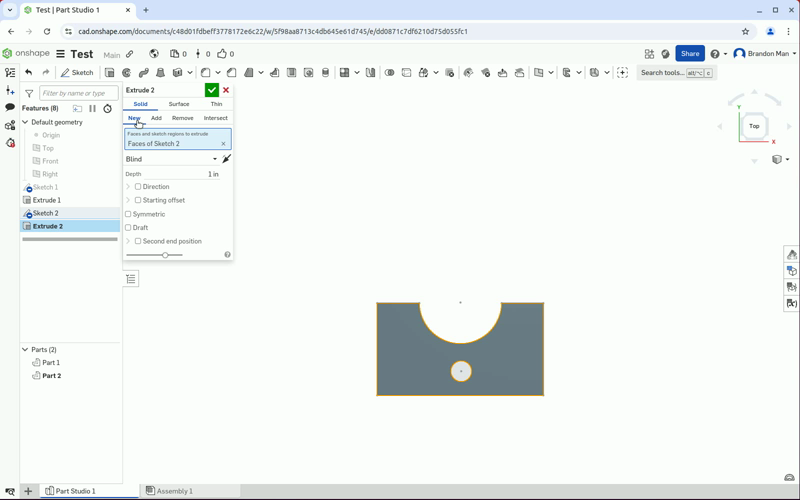
key(tab, 4)
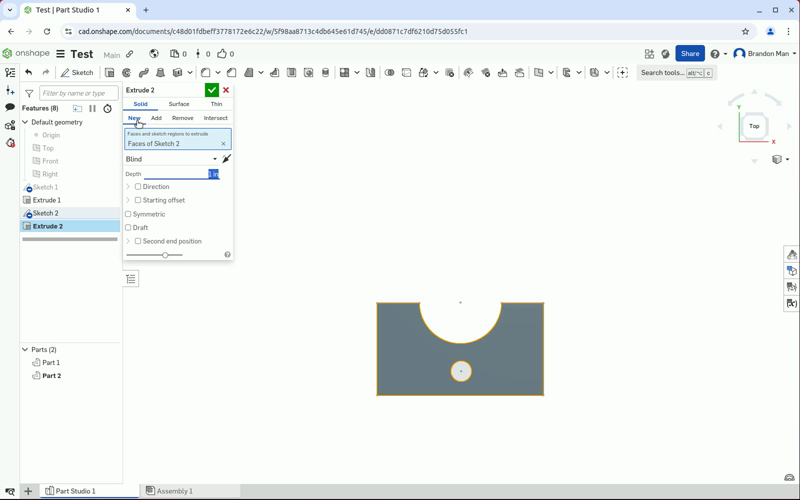
text(6.258)
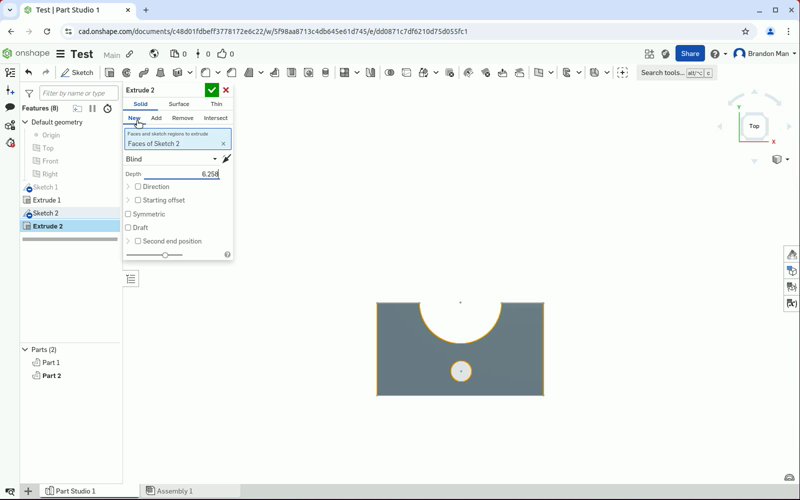
key(enter)
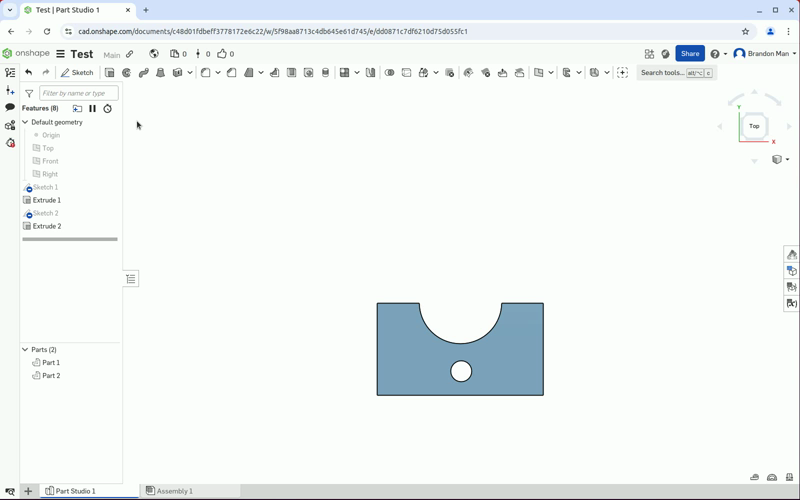
key(shift+h)
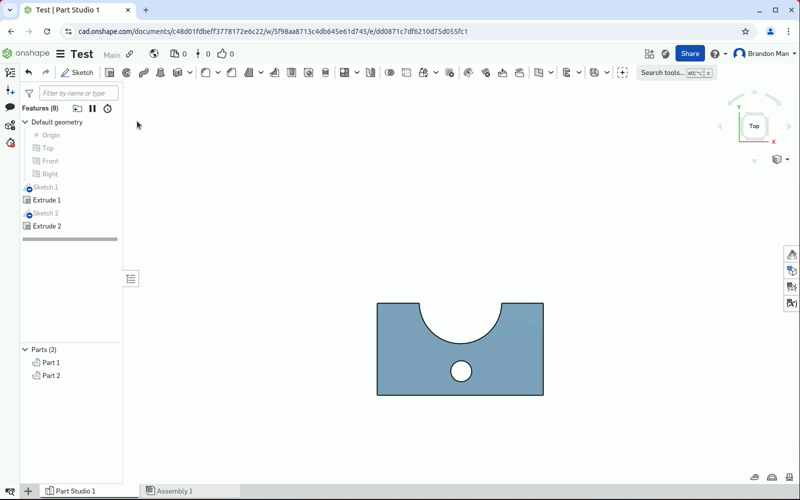
key(shift+h)
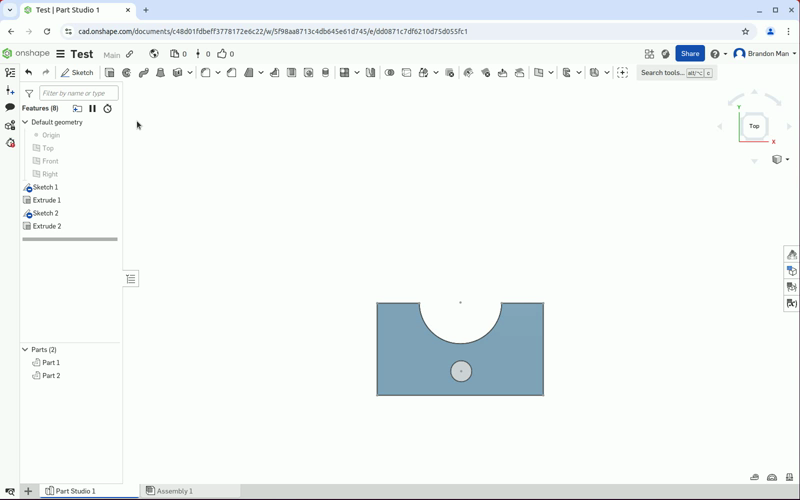
key(shift+7)
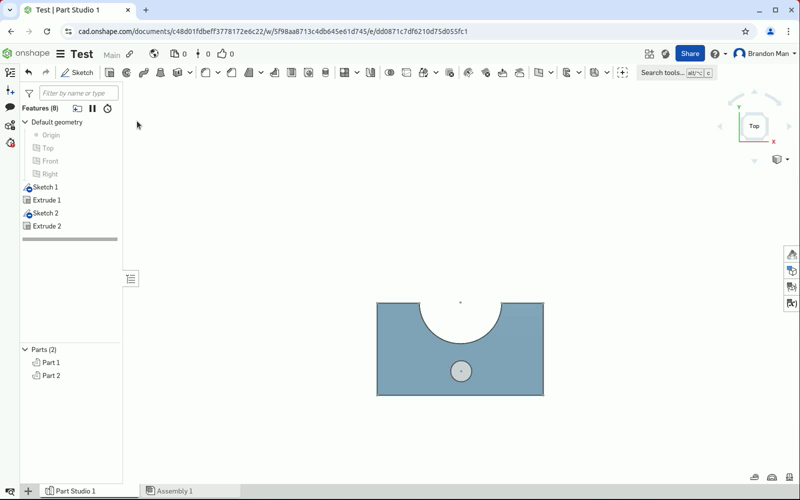
key(up, 3)
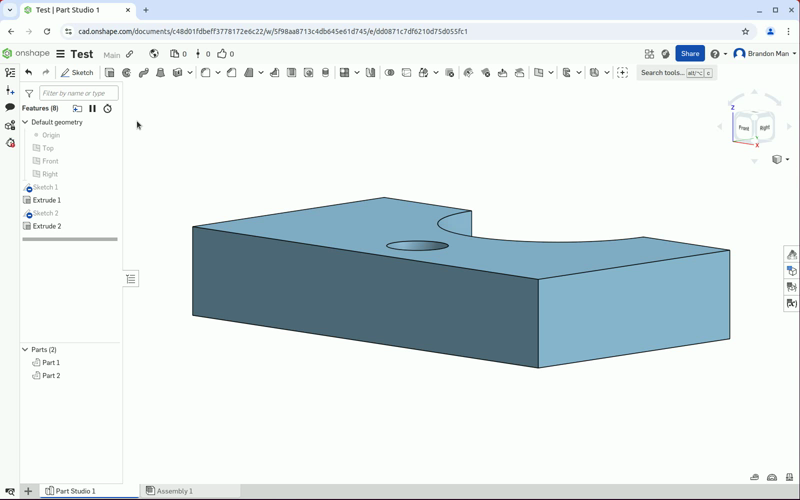
key(left, 3)
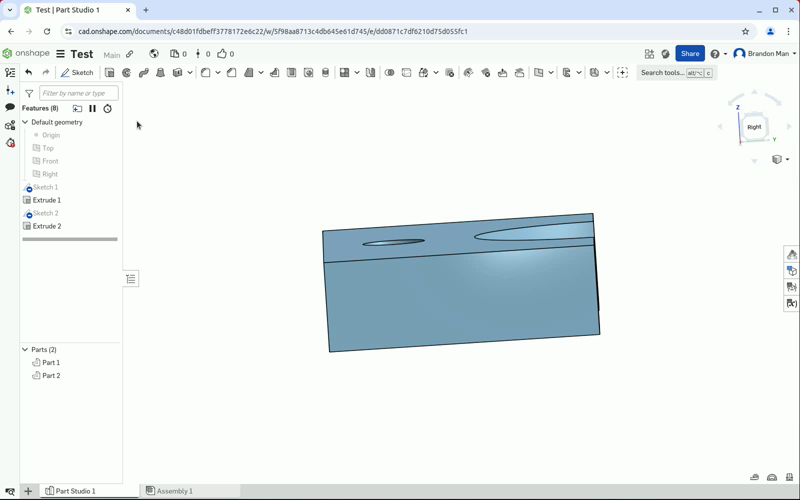
key(right, 3)
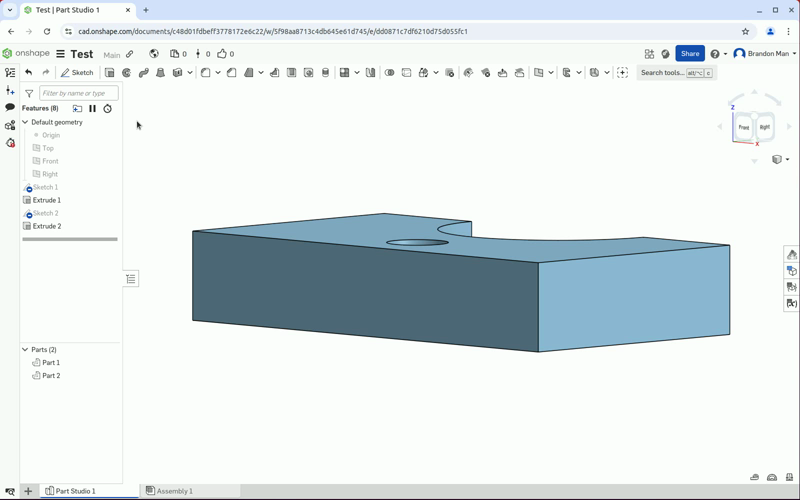
key(down, 3)
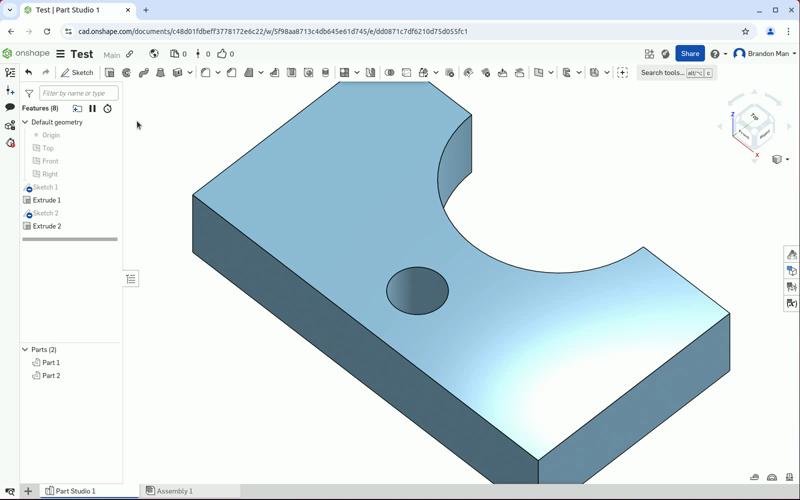
mouse_move(73, 189)
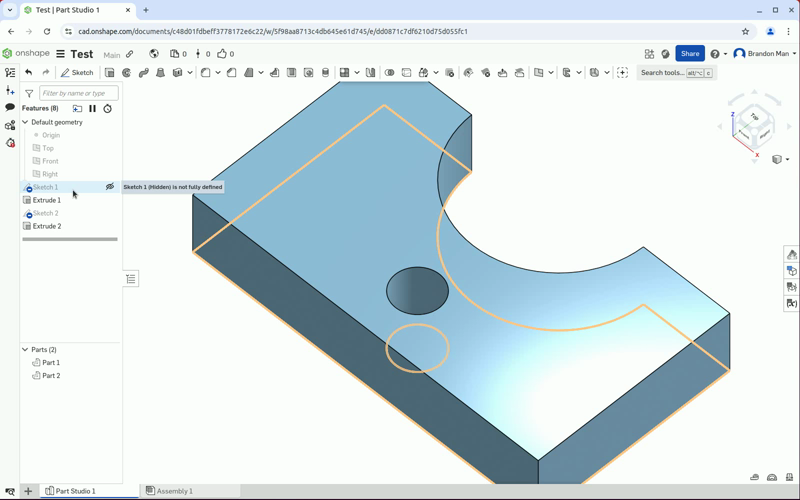
click(73, 189)